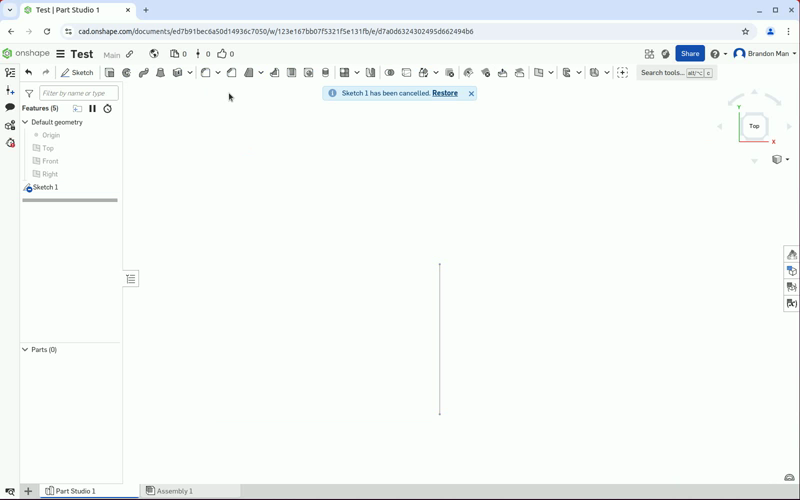
key(shift+h)
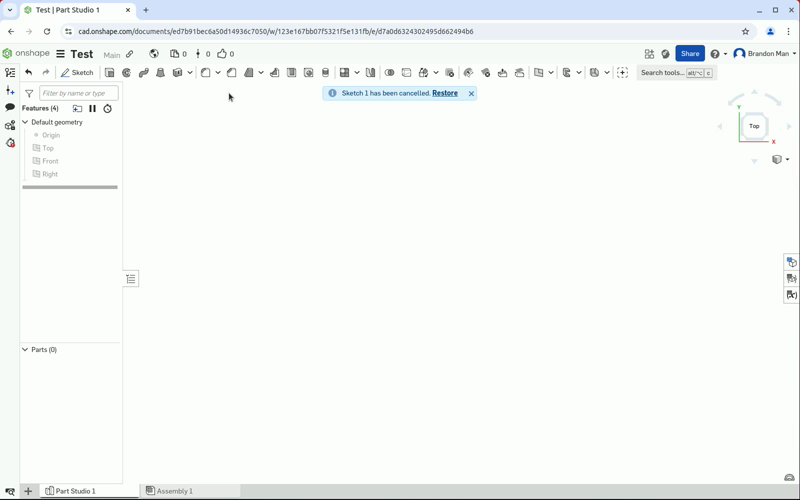
mouse_move(73, 352)
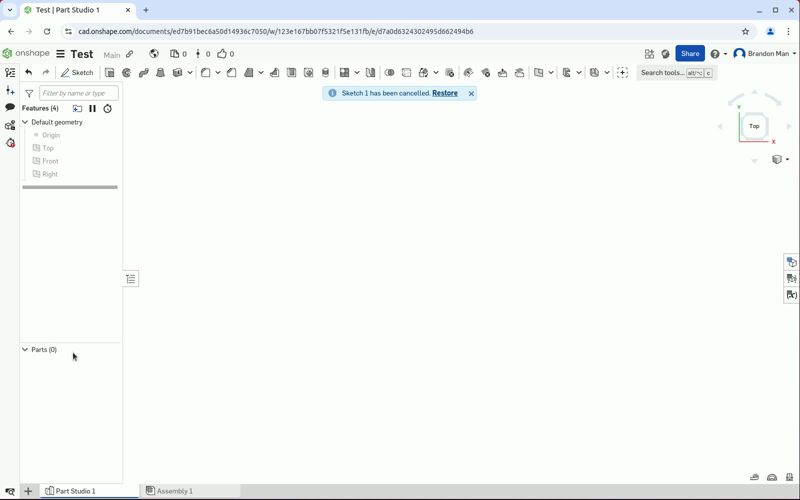
key(y)
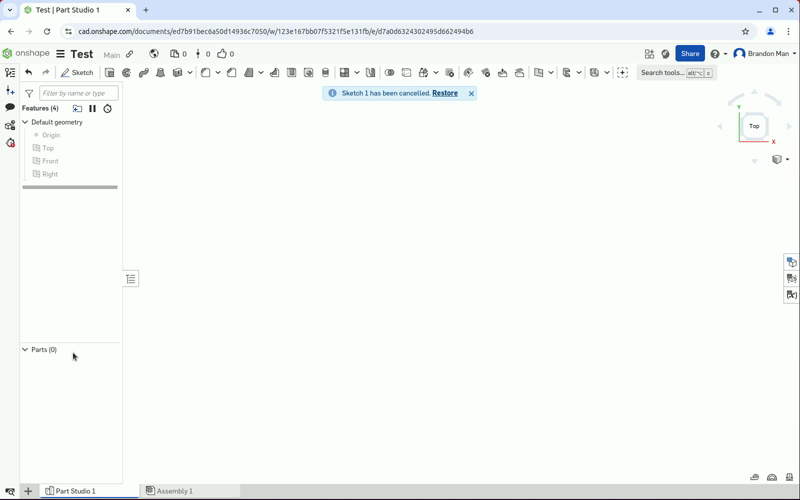
key(shift+p)
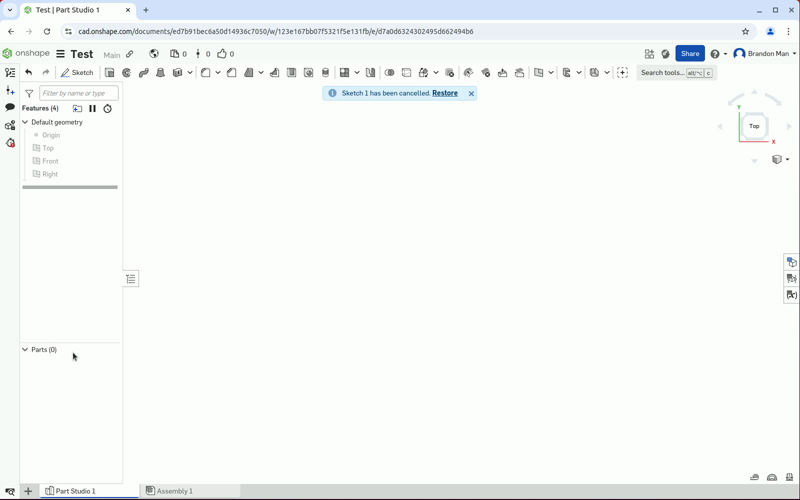
key(space)
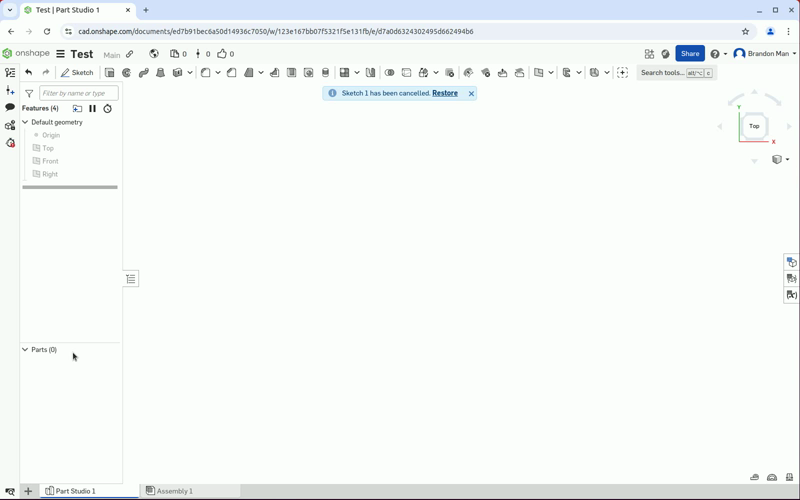
key_down(shift)
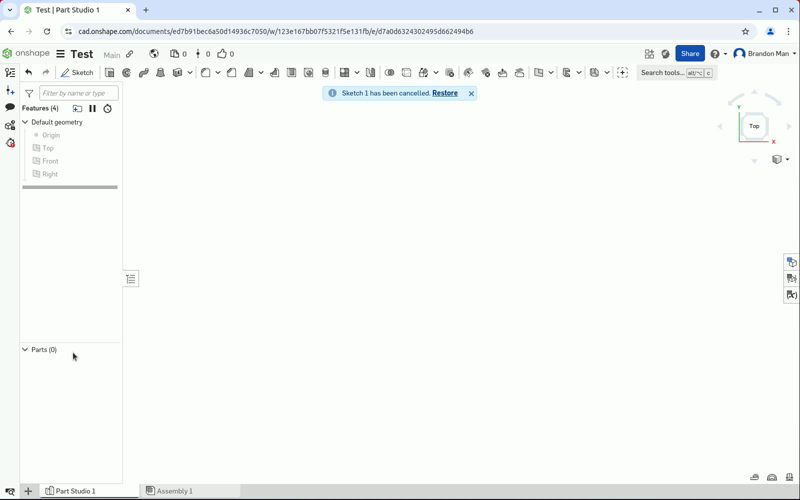
key(up)
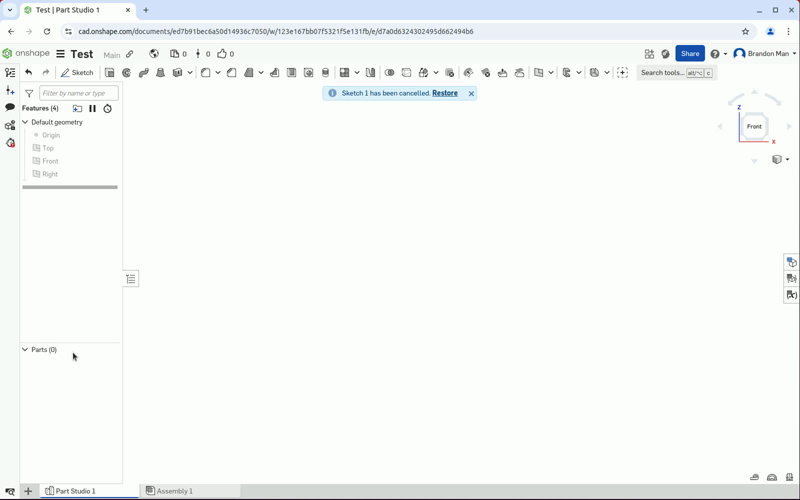
key_up(shift)
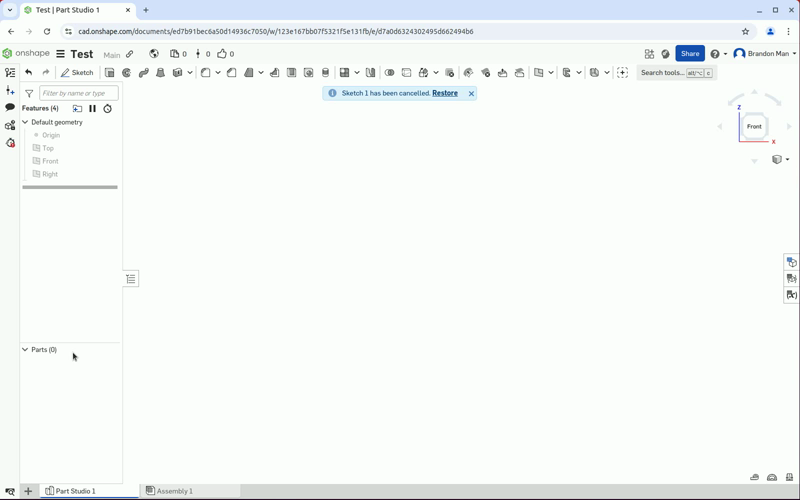
mouse_move(73, 352)
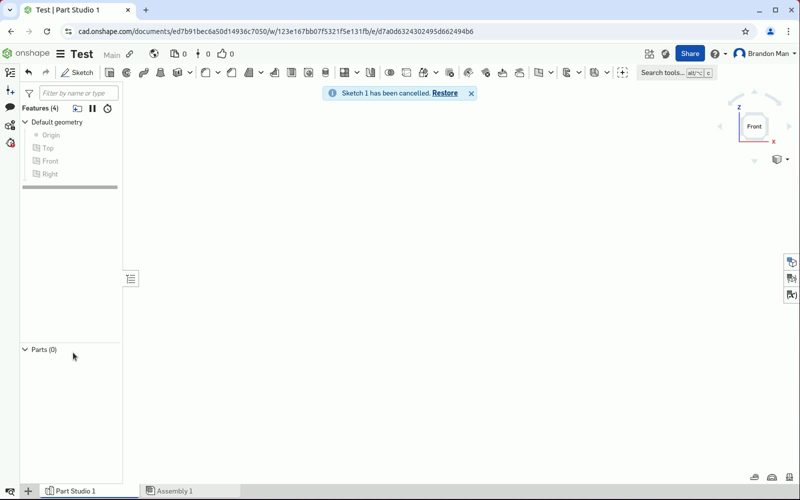
key(shift+y)
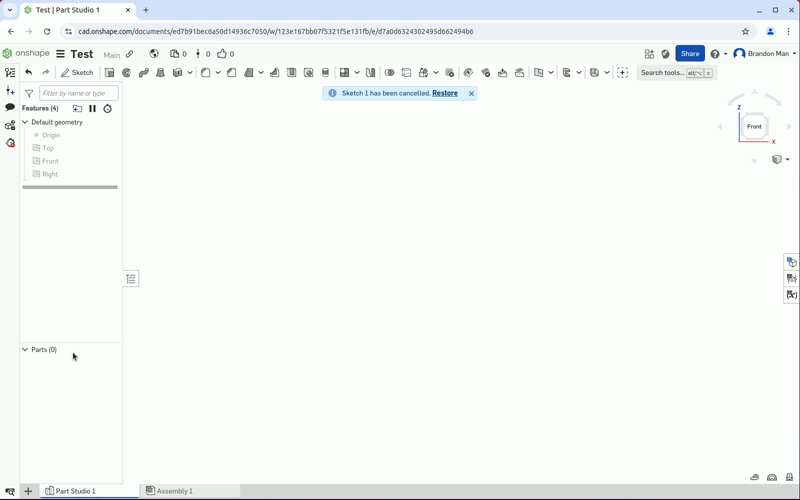
key(shift+s)
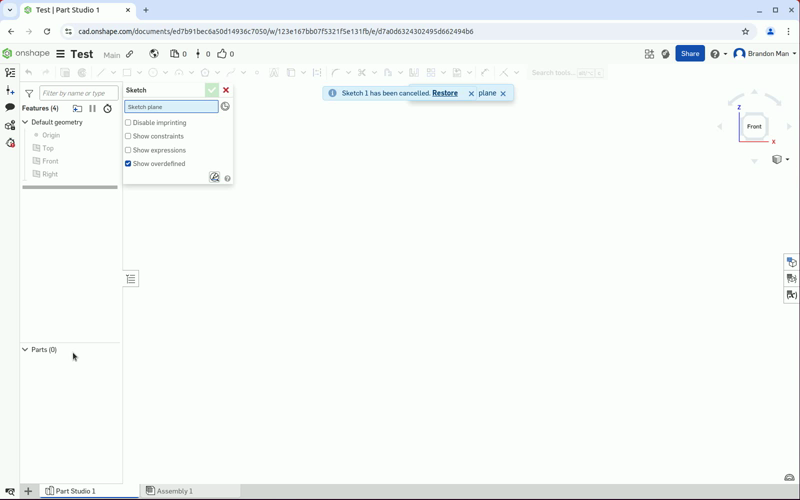
mouse_move(73, 163)
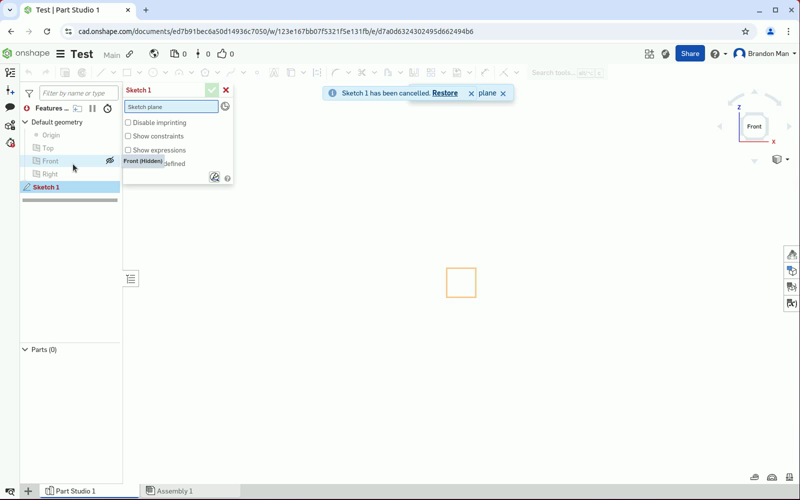
click(73, 163)
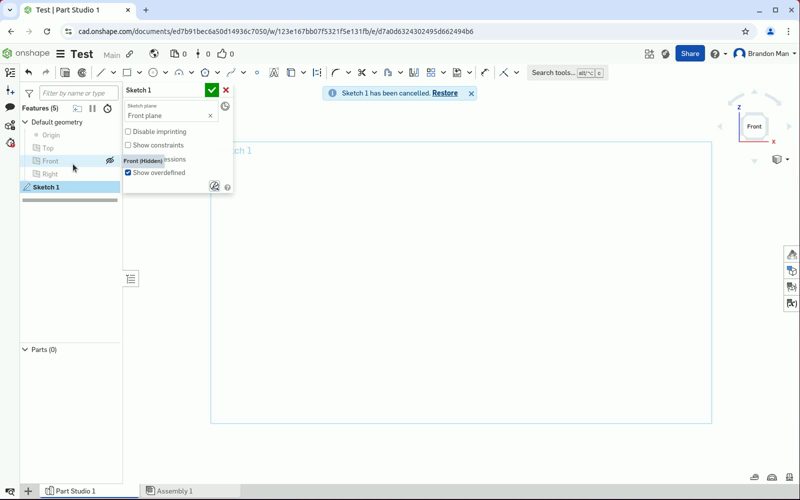
mouse_move(73, 352)
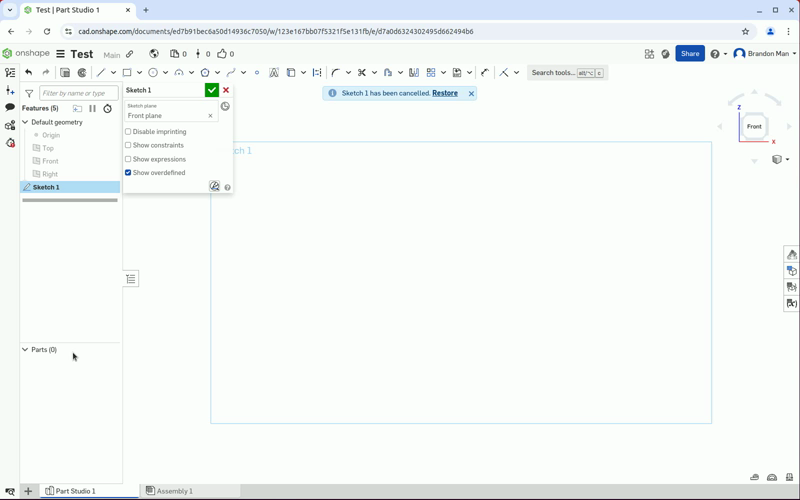
key(y)
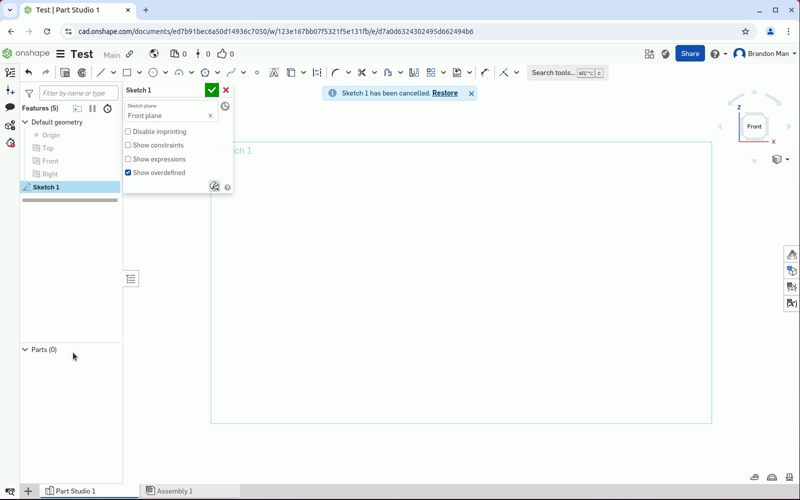
key(c)
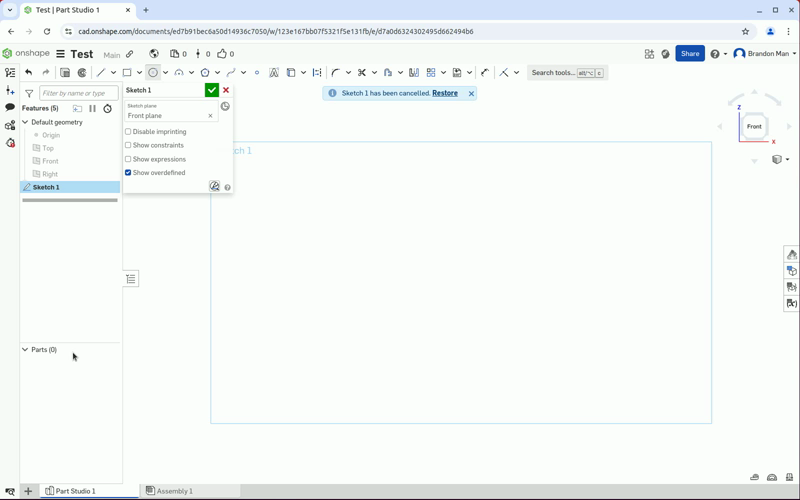
key_down(shift)
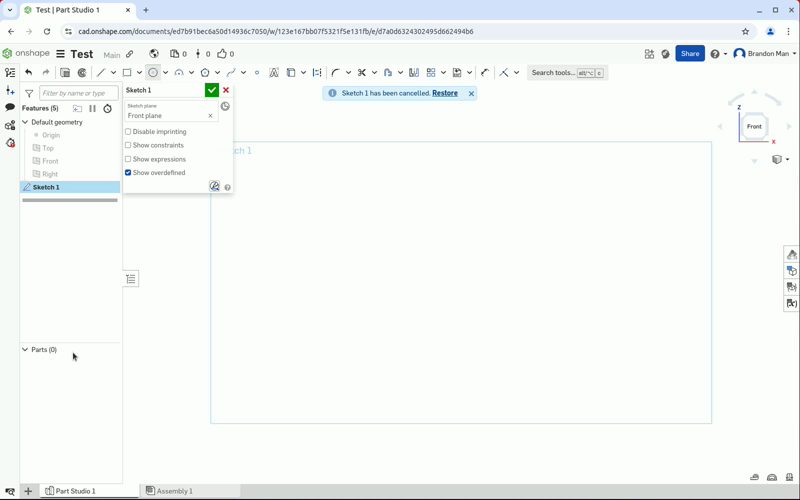
mouse_move(461, 282)
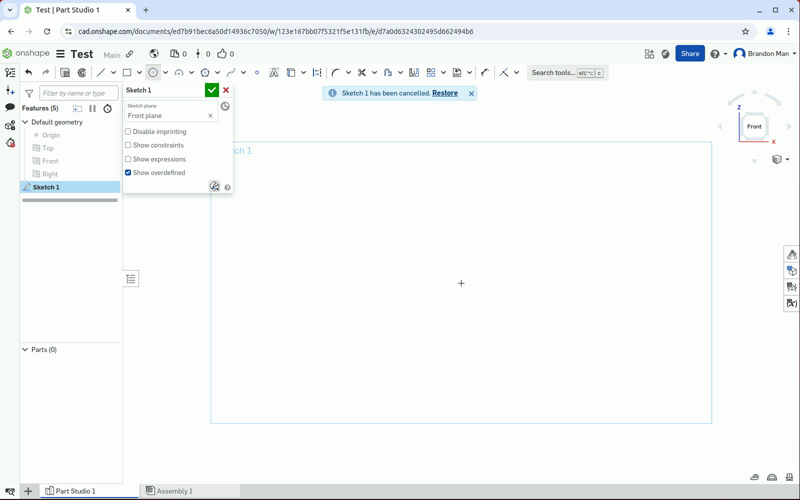
click(461, 282)
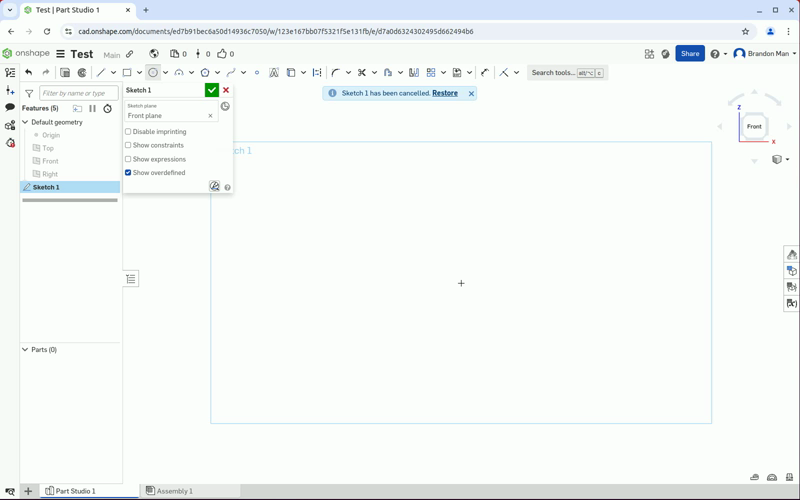
key_up(shift)
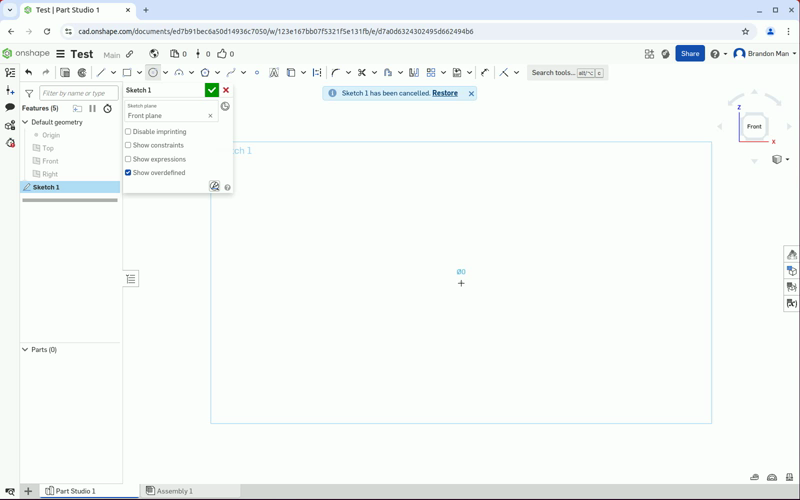
mouse_move(574, 282)
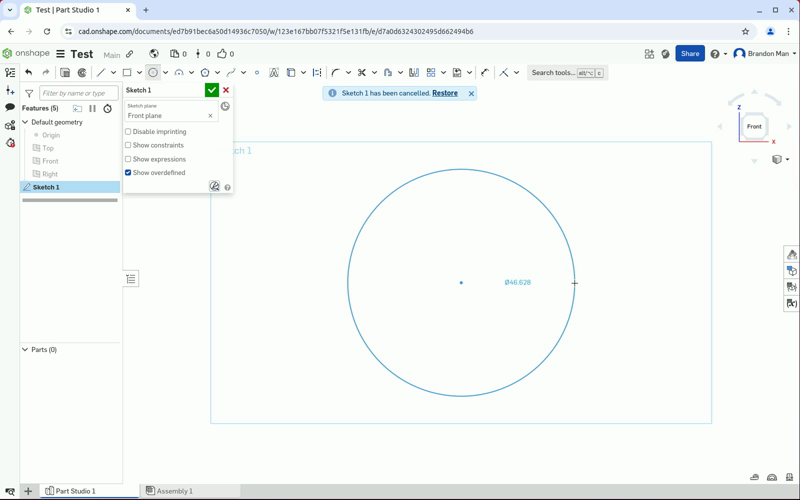
click(574, 282)
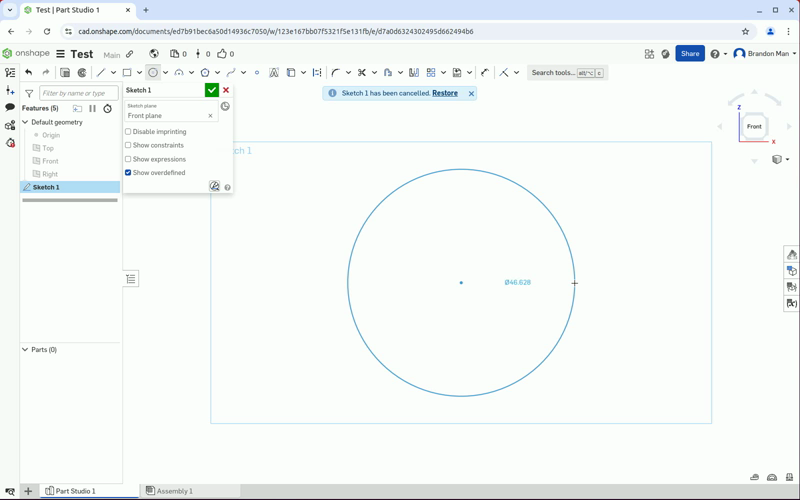
key(esc)
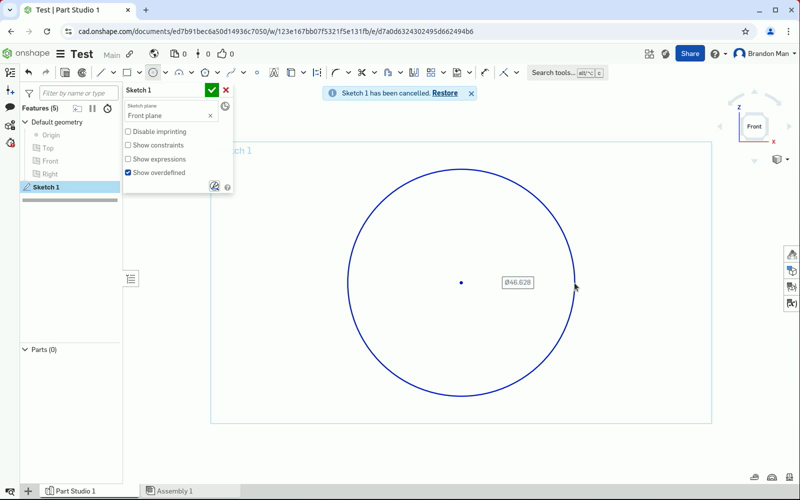
key(c)
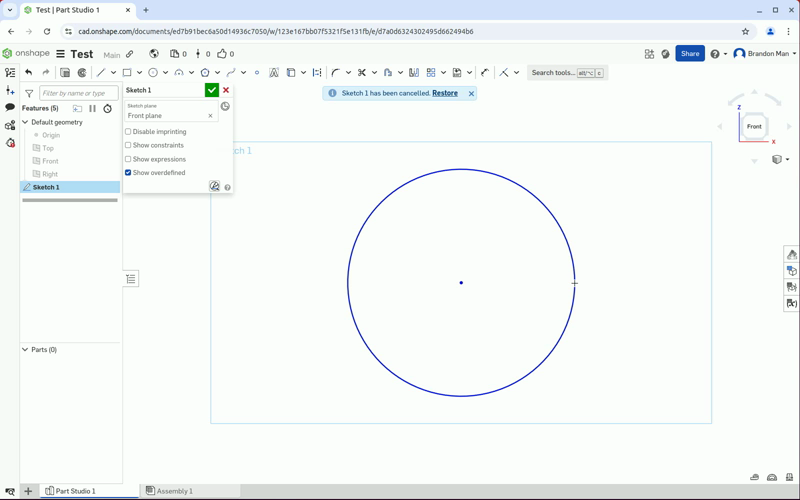
key_down(shift)
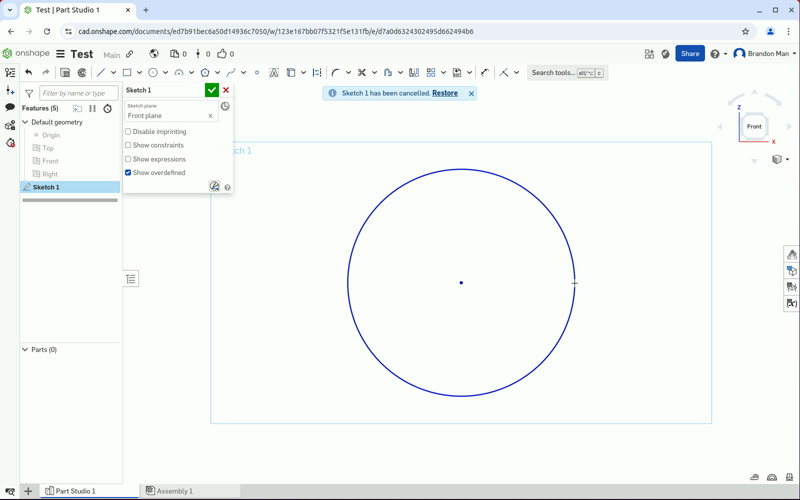
mouse_move(461, 282)
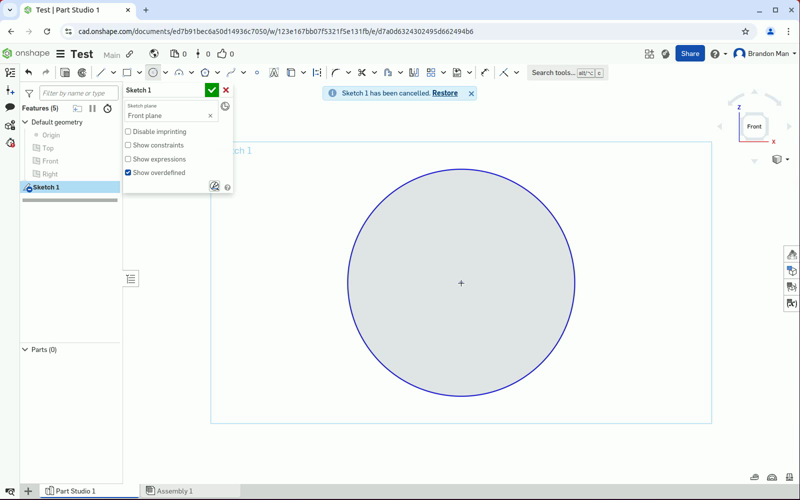
click(461, 282)
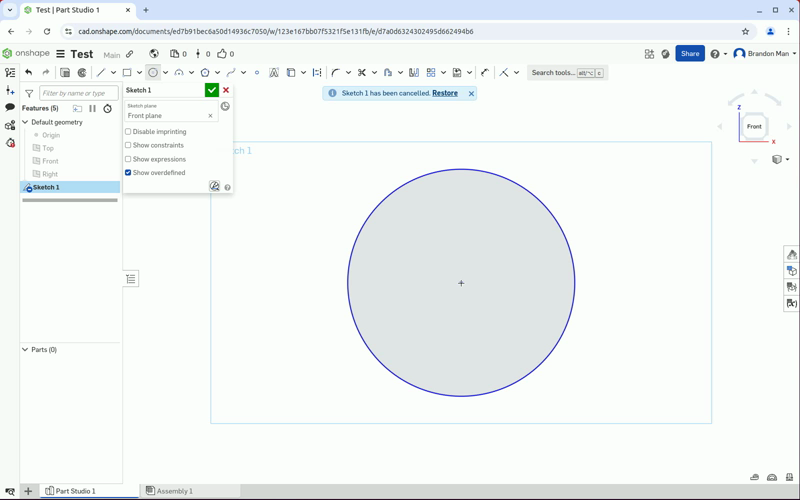
key_up(shift)
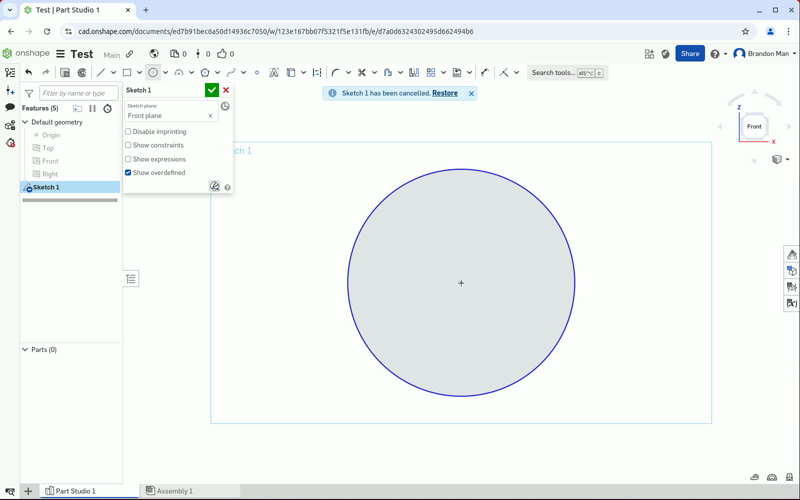
mouse_move(532, 282)
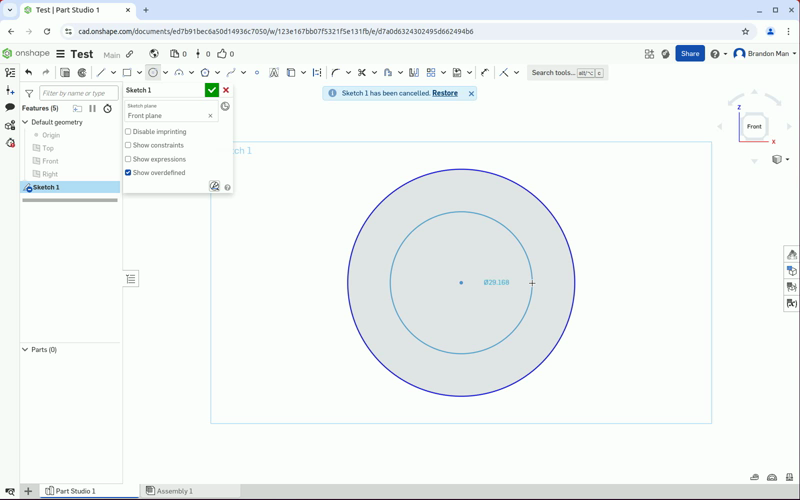
click(532, 282)
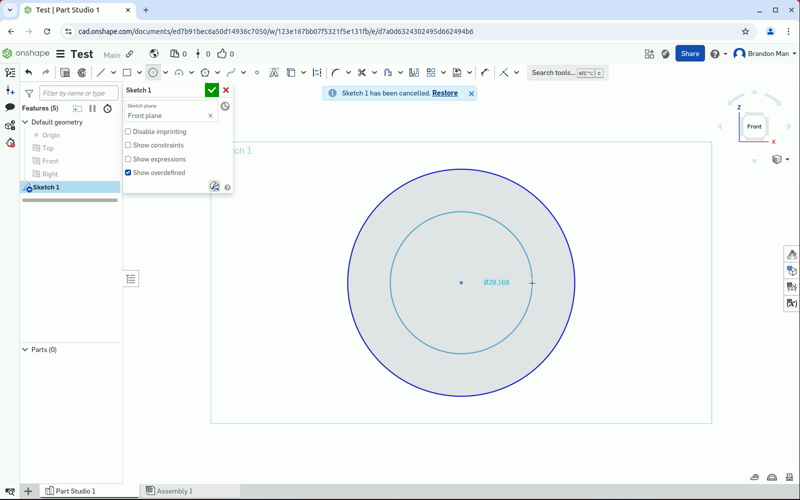
key(esc)
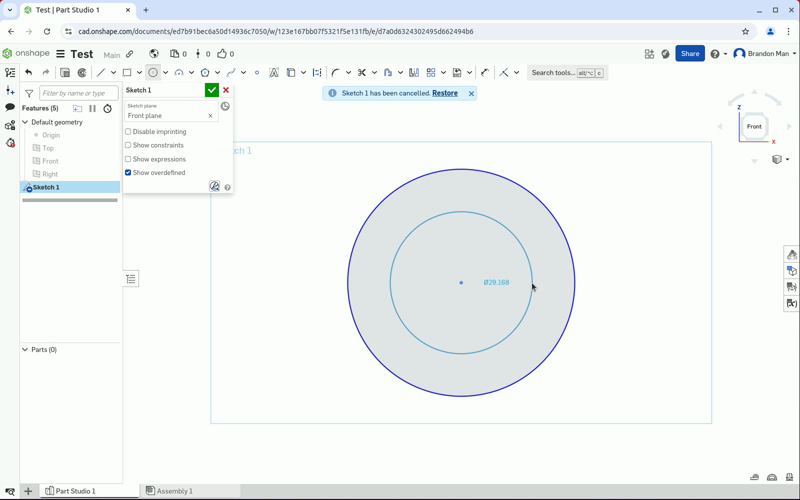
mouse_move(380, 229)
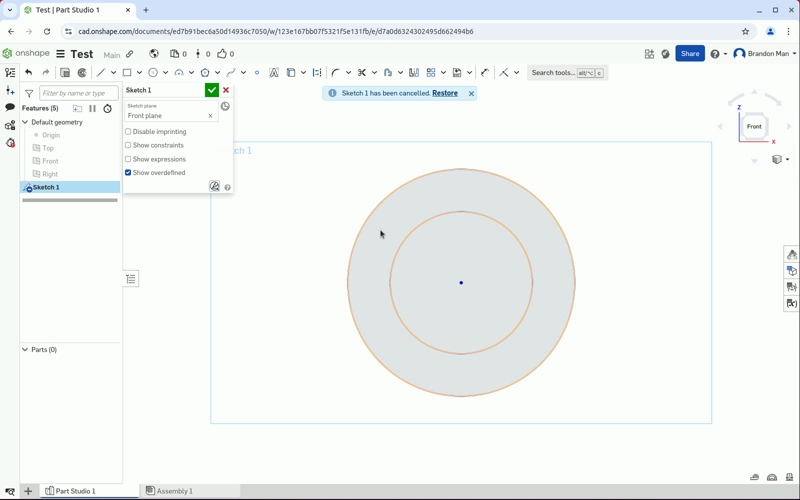
click(380, 229)
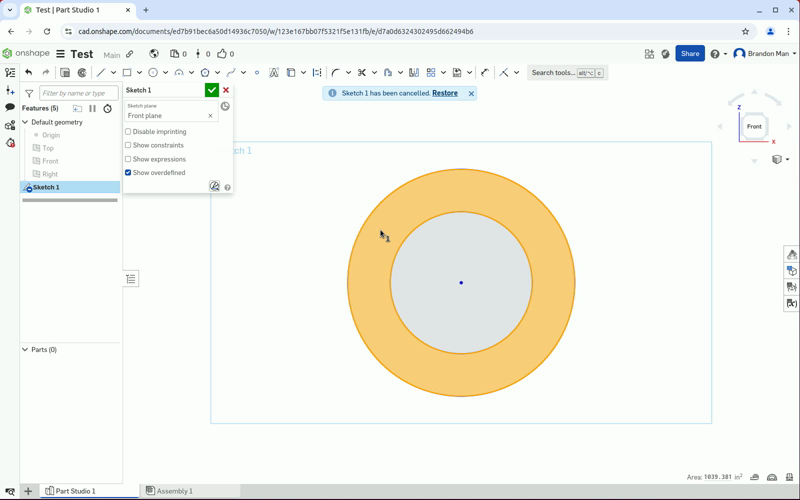
mouse_move(73, 352)
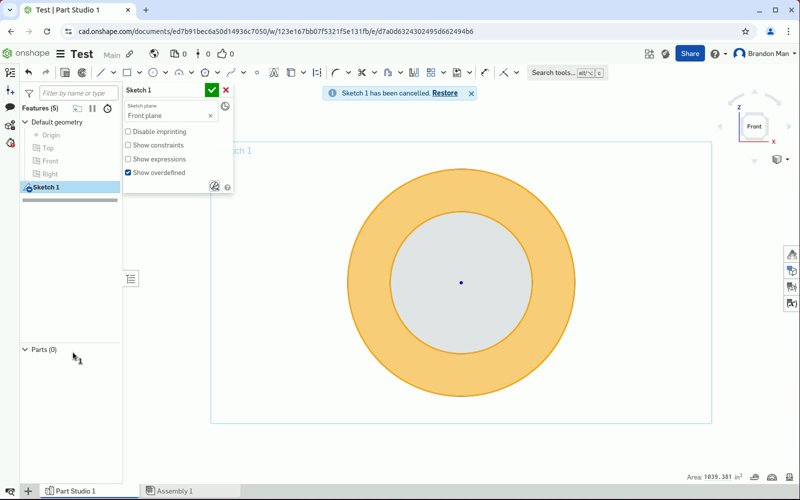
key(shift+y)
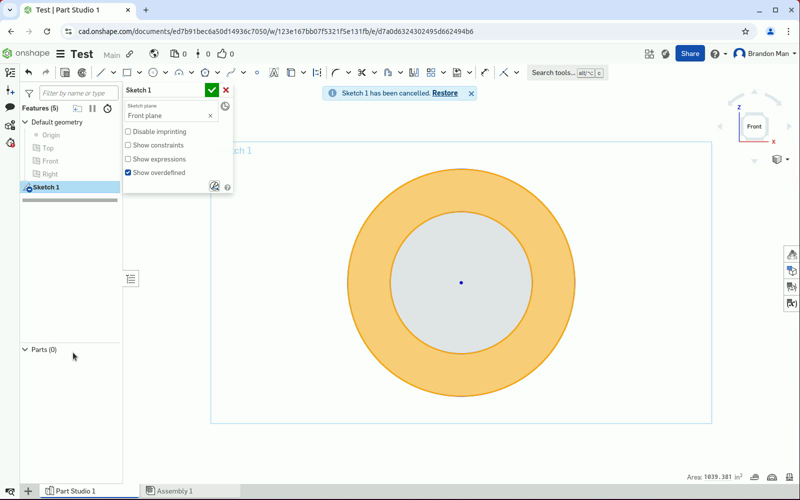
key(shift+e)
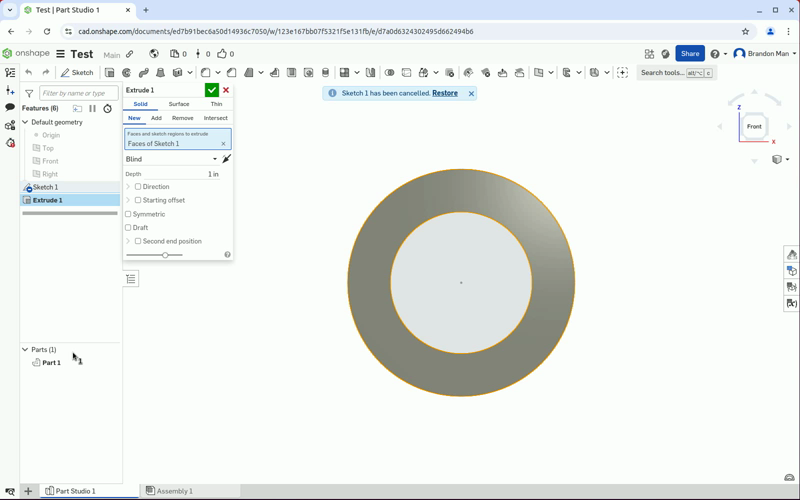
mouse_move(143, 106)
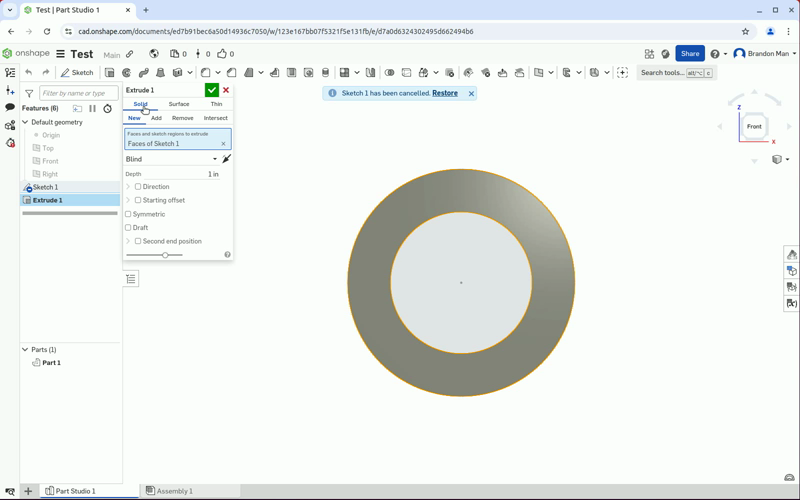
click(143, 106)
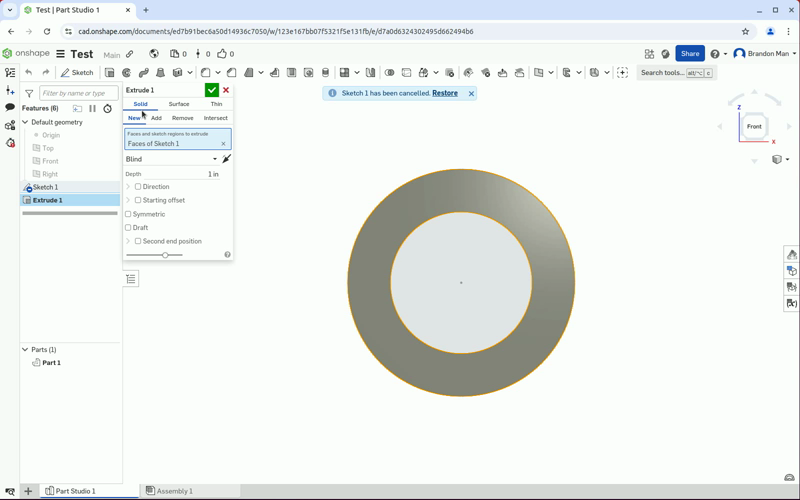
mouse_move(137, 120)
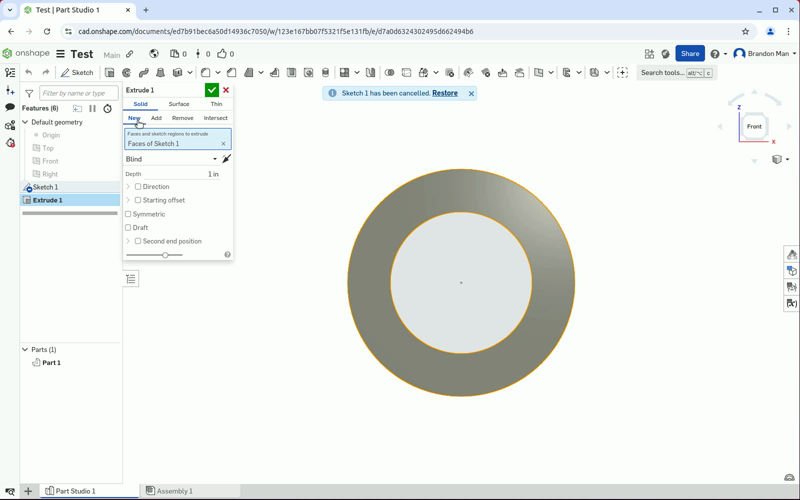
click(137, 120)
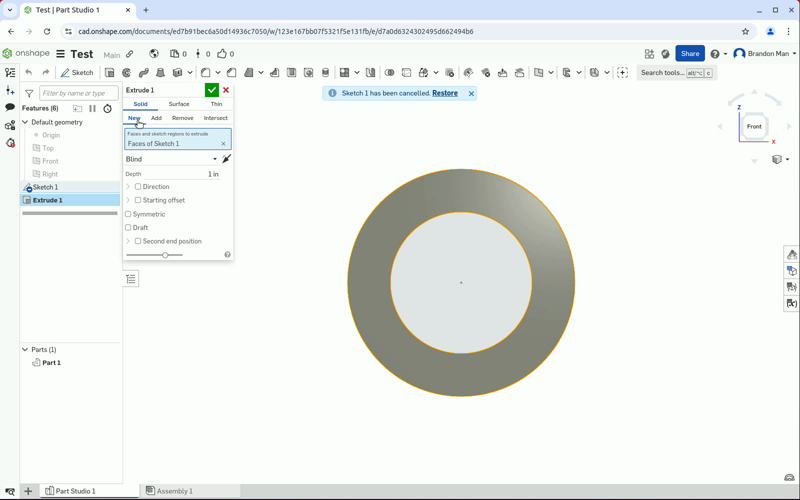
key(tab, 4)
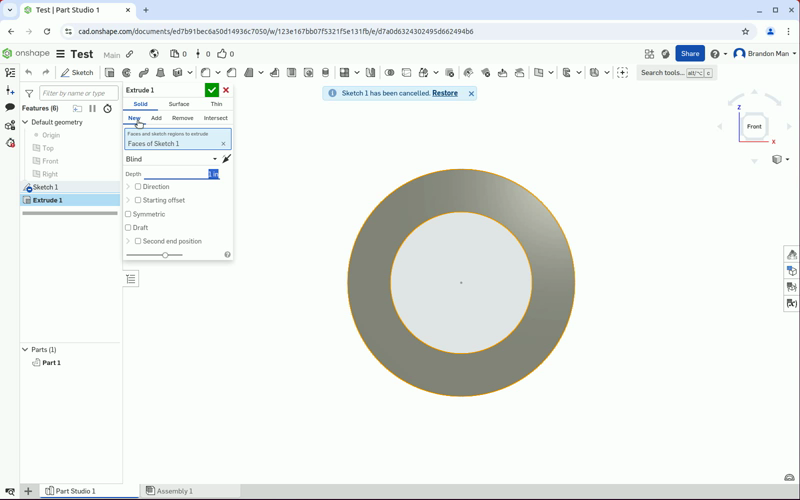
text(13.962)
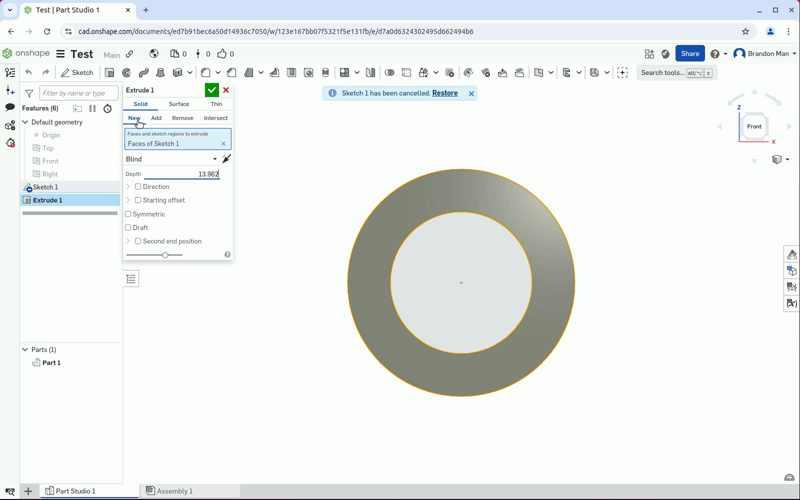
key(tab, 3)
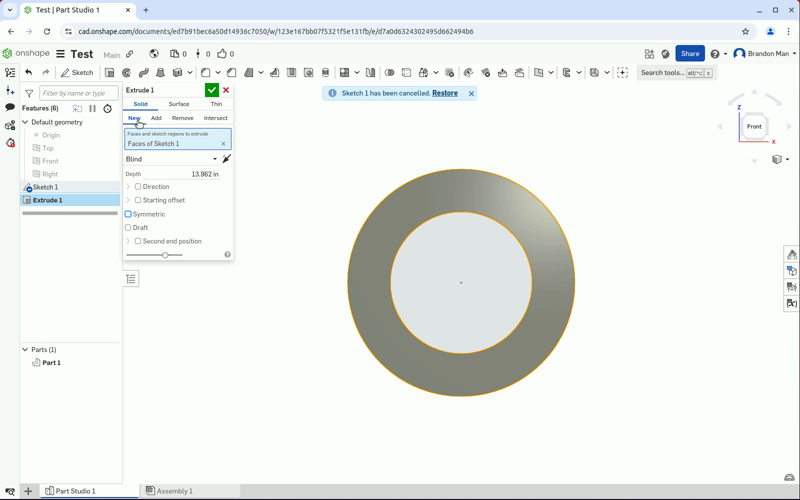
key(space)
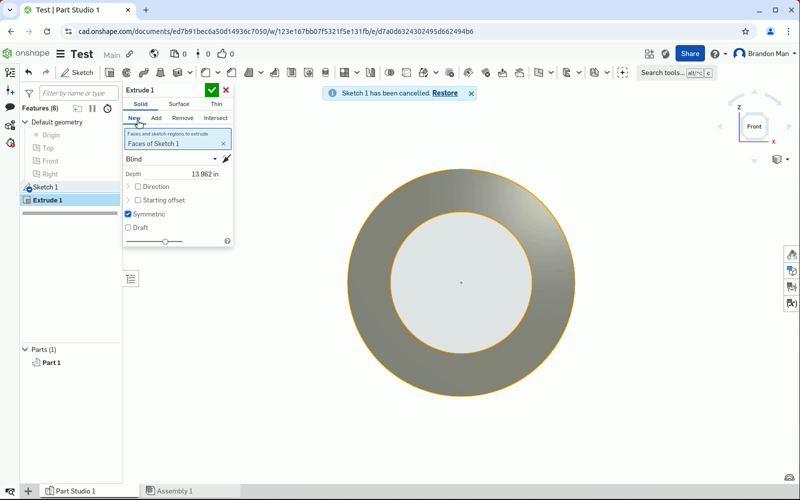
key(enter)
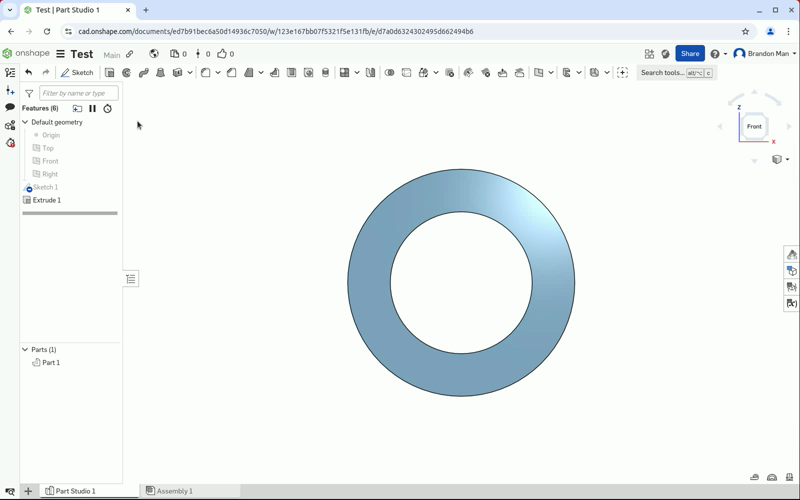
key(shift+h)
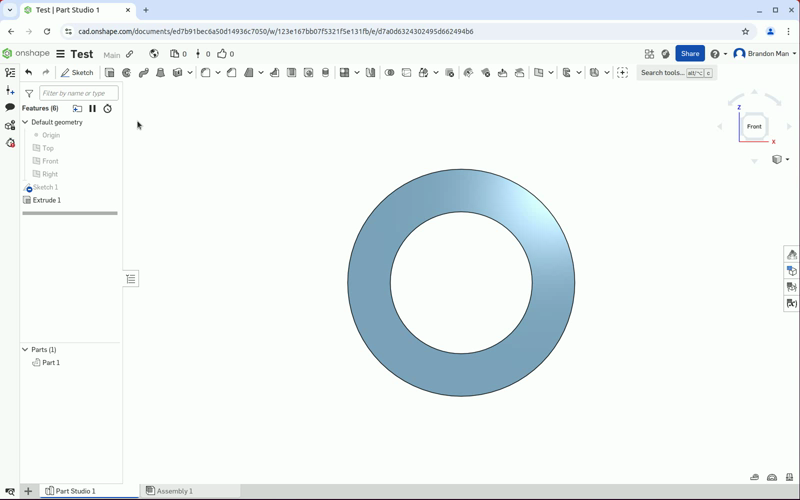
key(shift+h)
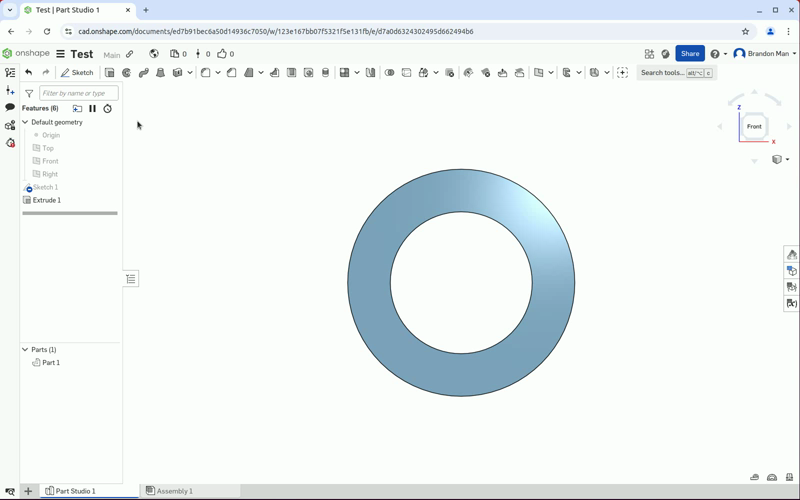
mouse_move(73, 189)
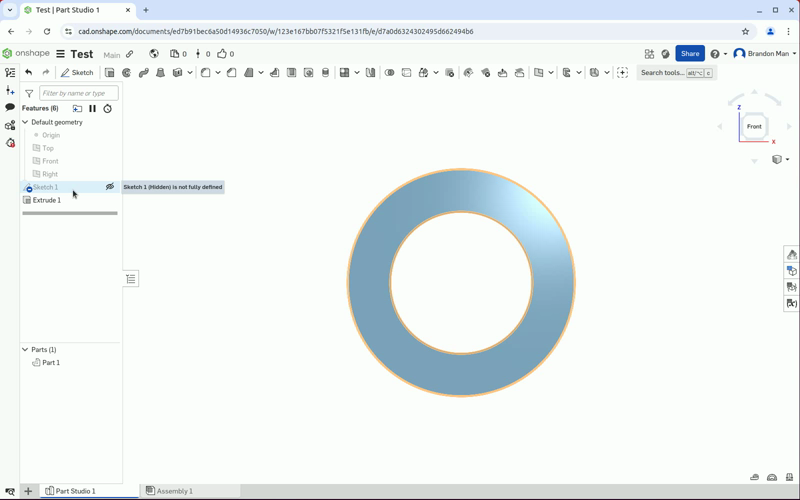
click(73, 189)
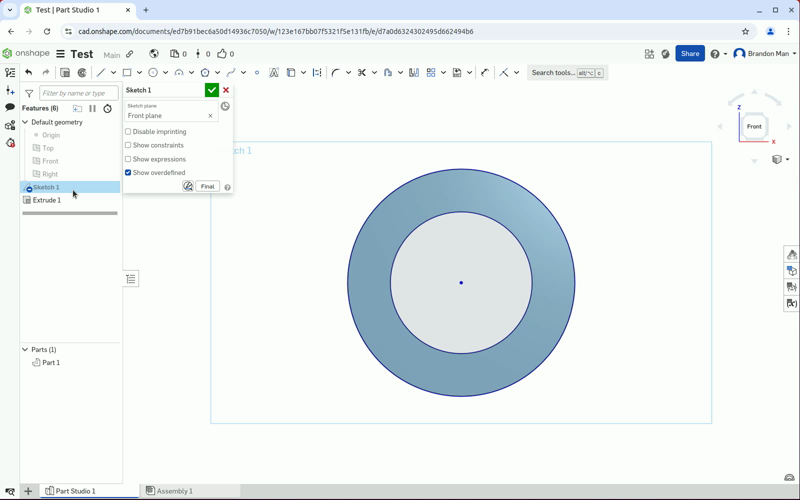
mouse_move(229, 92)
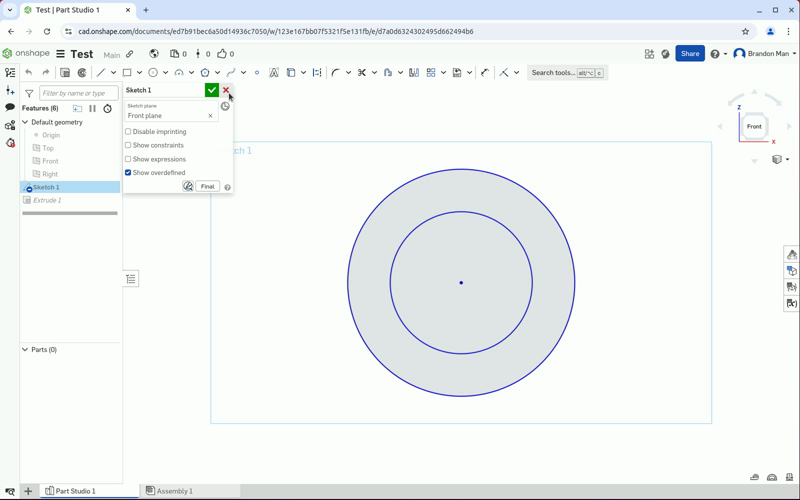
click(229, 92)
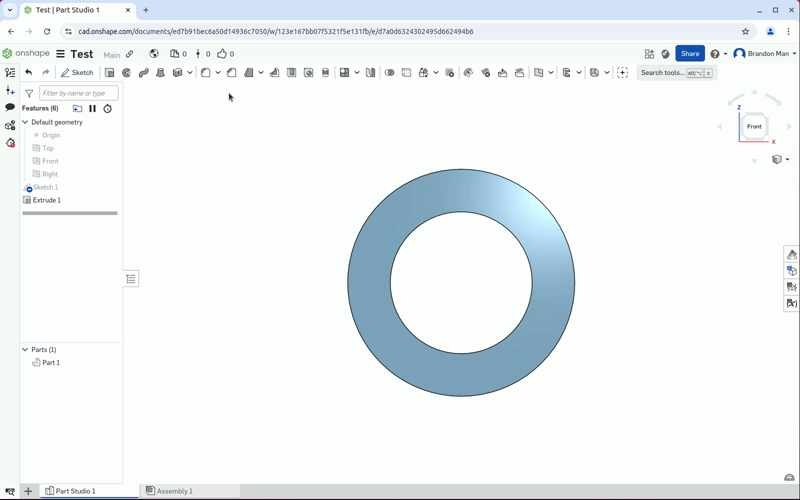
mouse_move(73, 352)
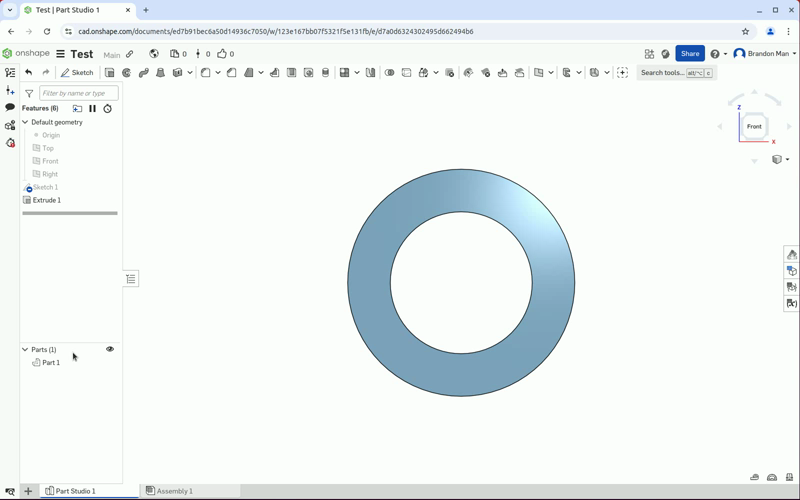
key(y)
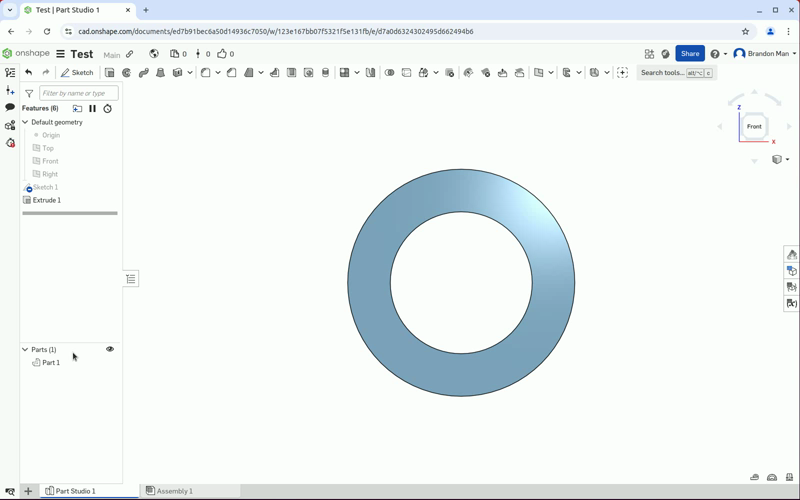
key(shift+p)
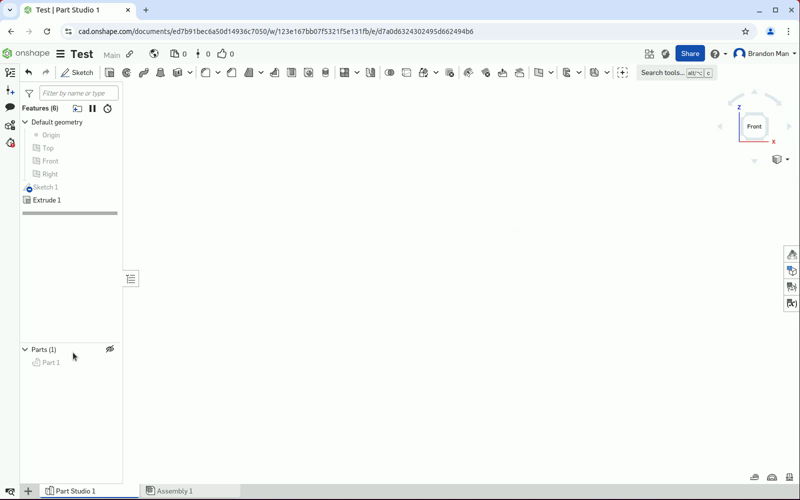
key(space)
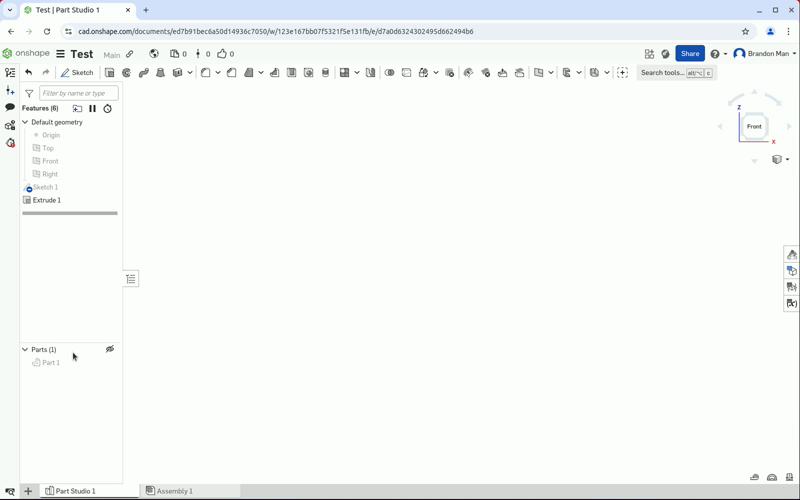
key_down(shift)
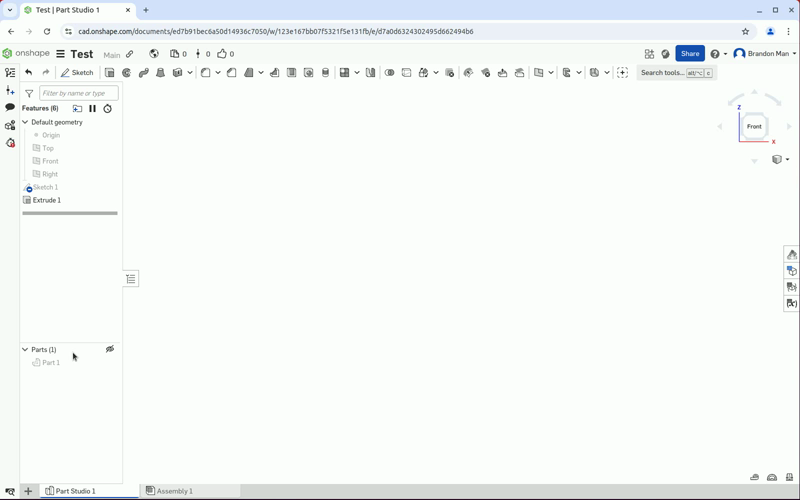
key(down)
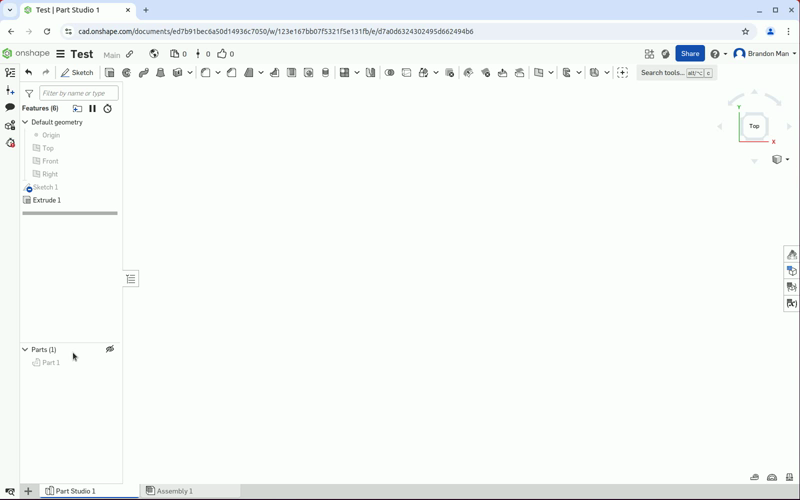
key_up(shift)
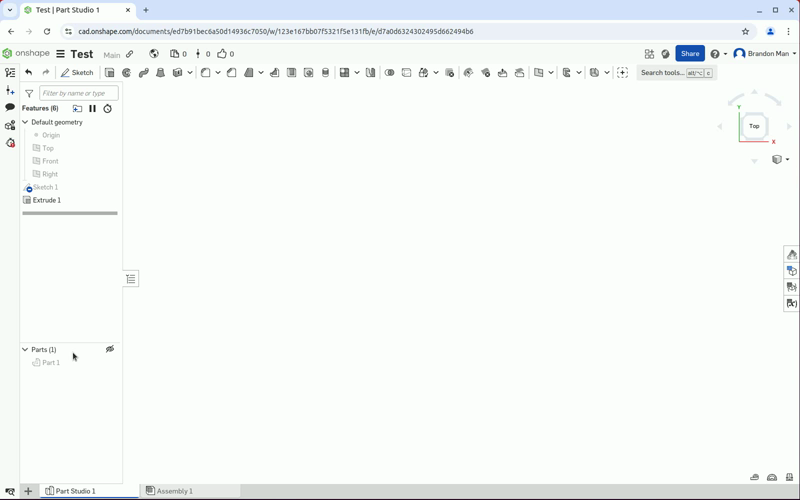
mouse_move(73, 352)
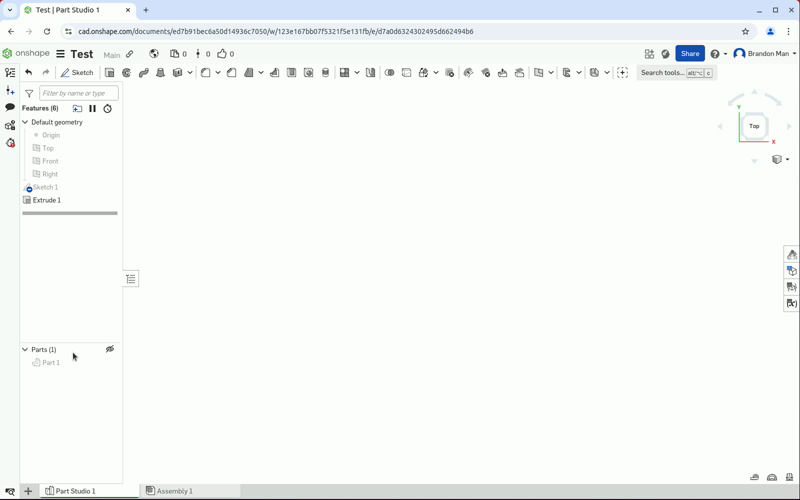
key(shift+y)
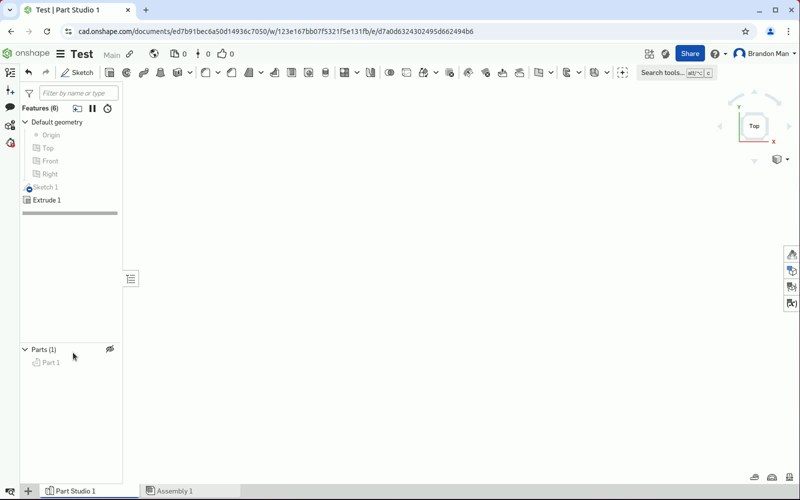
key(shift+s)
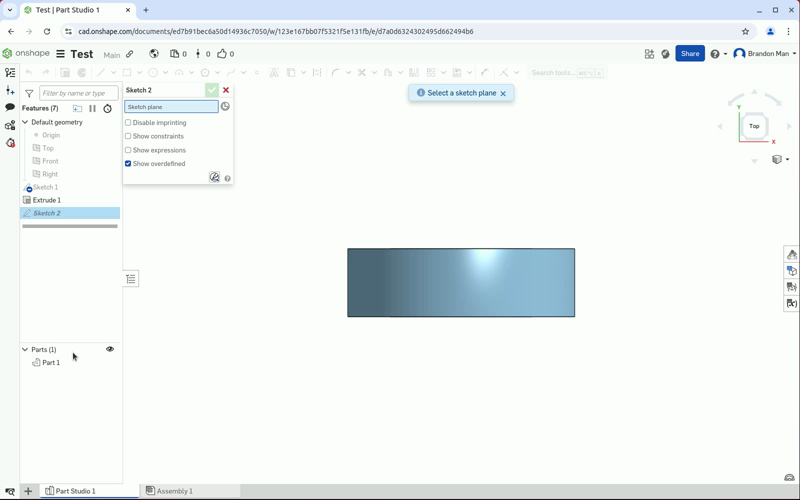
mouse_move(73, 150)
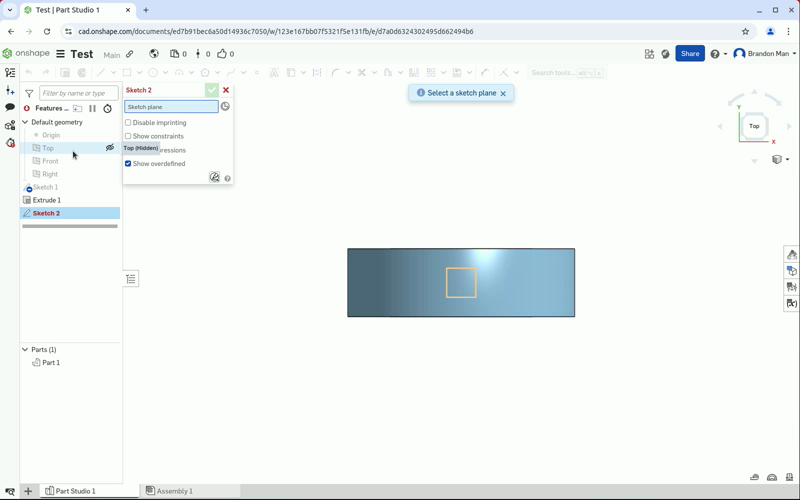
click(73, 150)
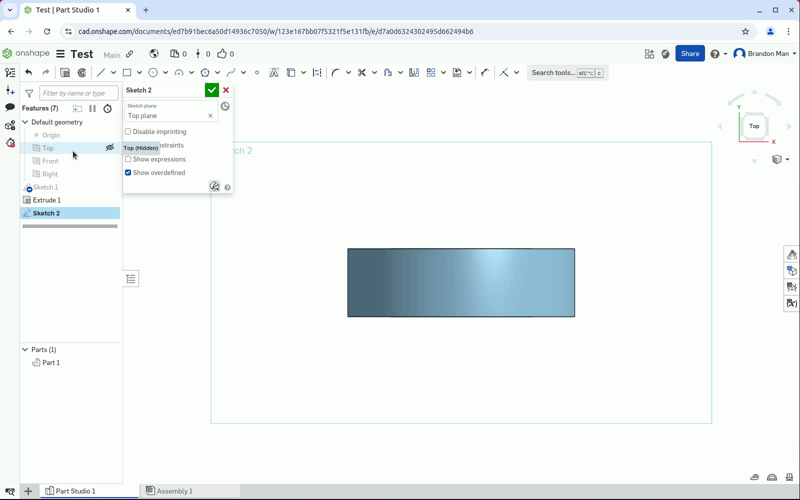
mouse_move(73, 352)
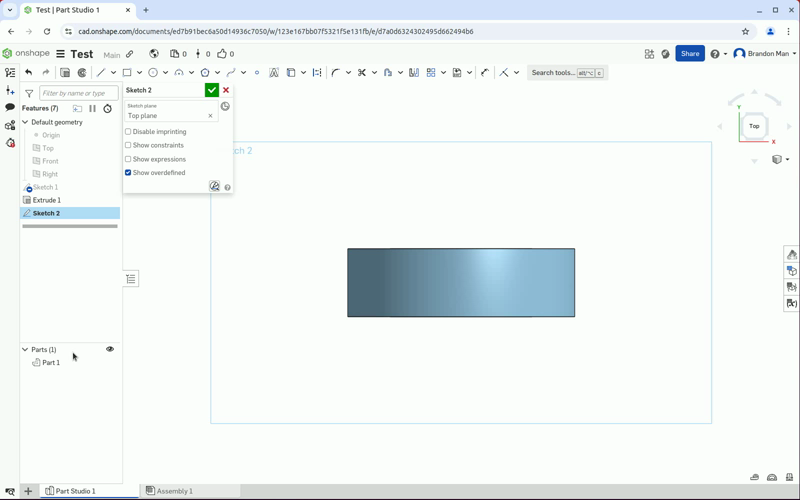
key(y)
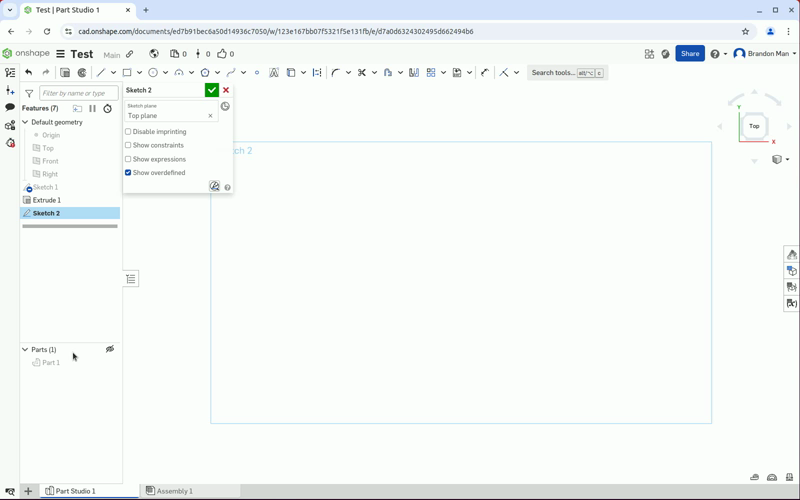
key(c)
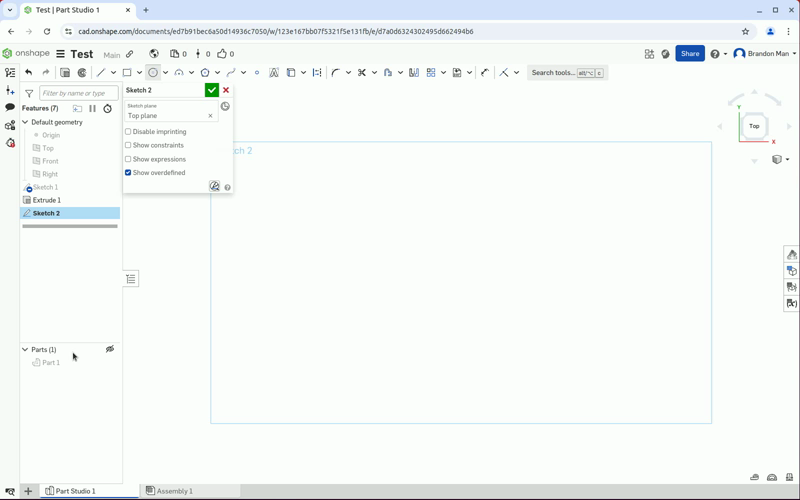
key_down(shift)
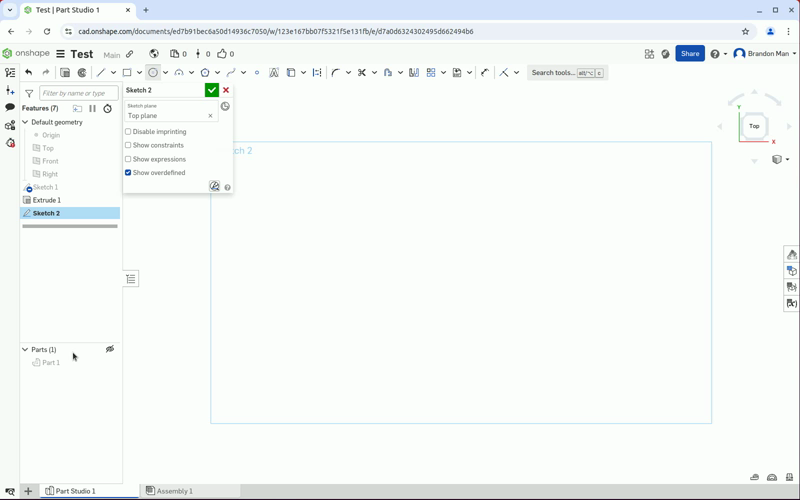
mouse_move(461, 282)
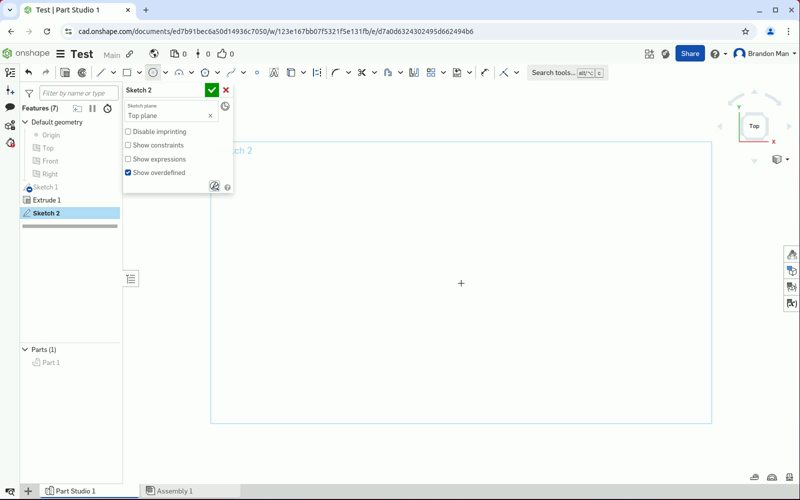
click(461, 282)
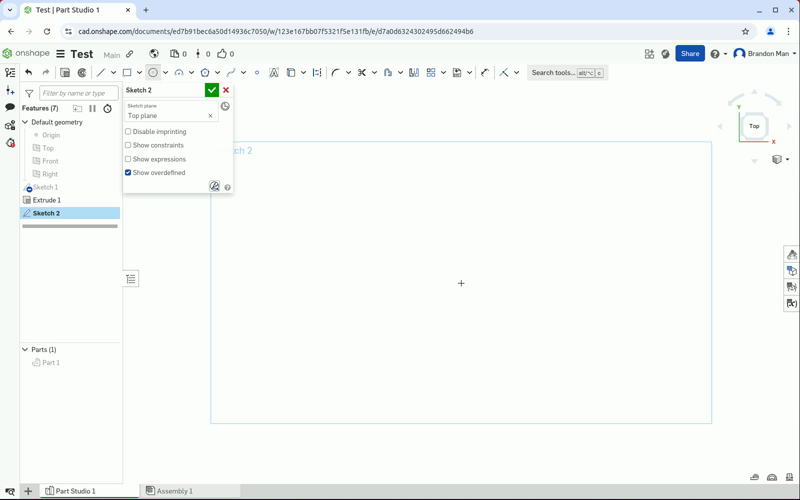
key_up(shift)
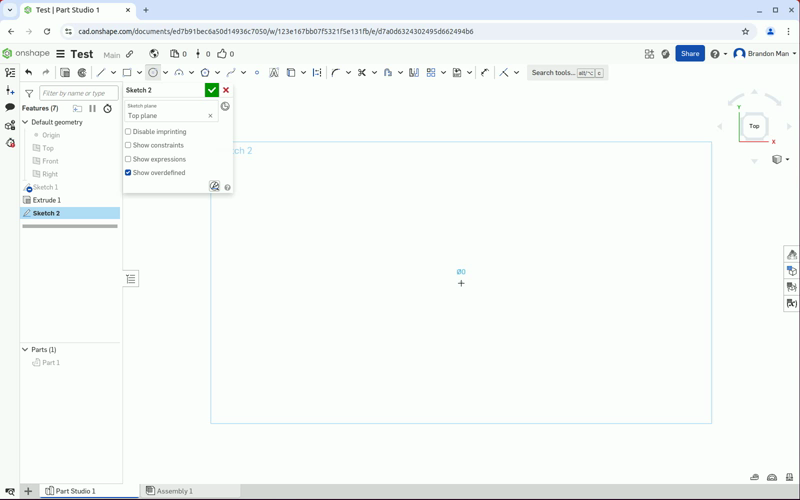
mouse_move(474, 282)
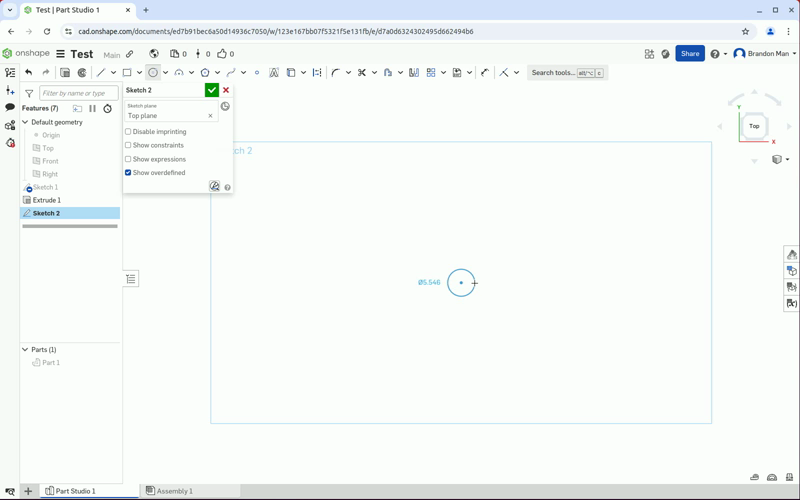
click(474, 282)
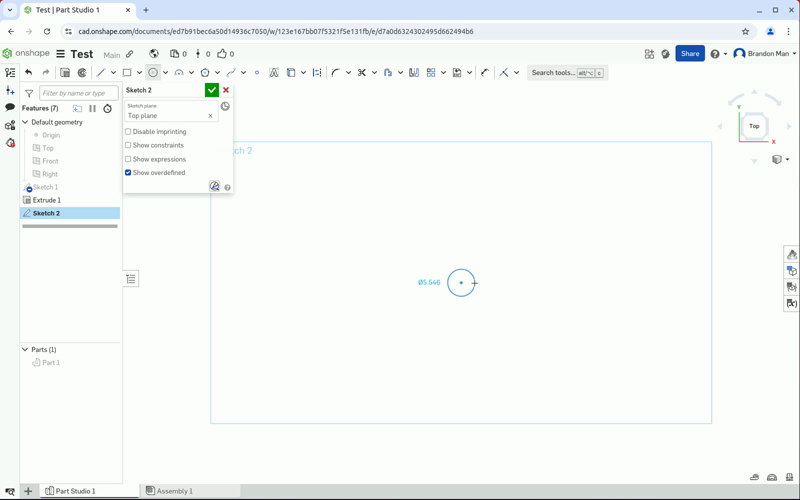
key(esc)
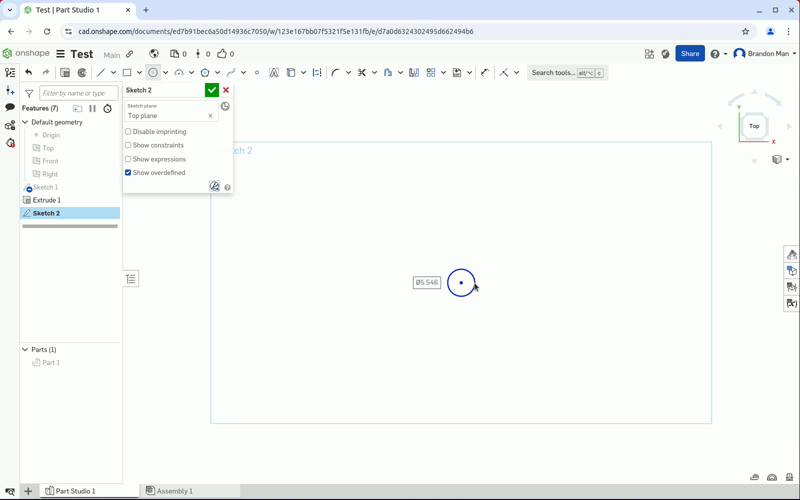
mouse_move(454, 278)
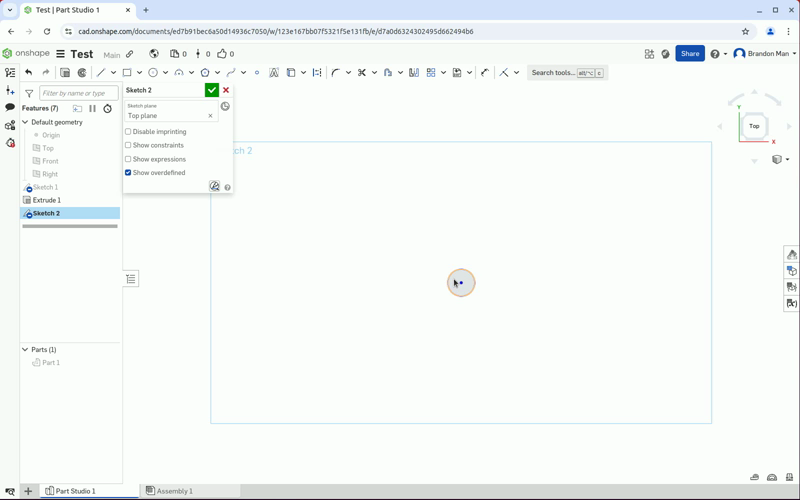
scroll(6)
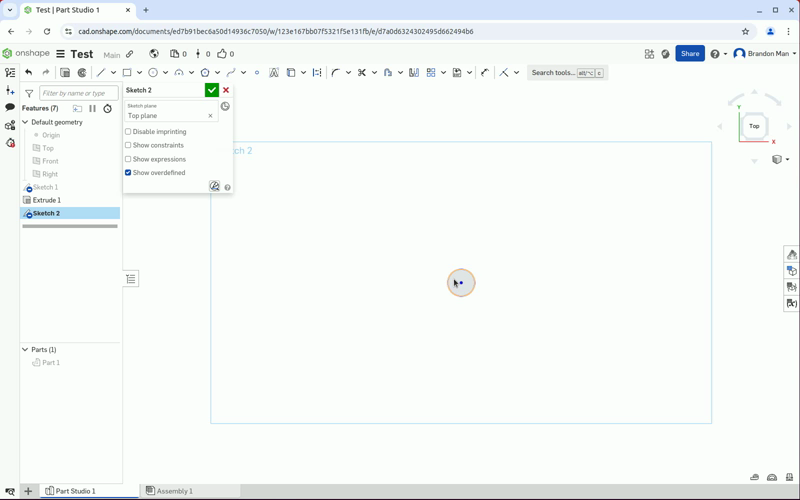
scroll(6)
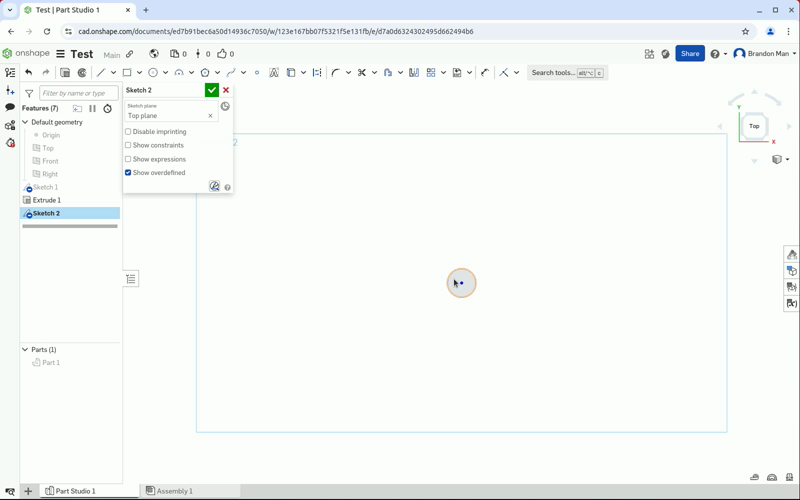
scroll(6)
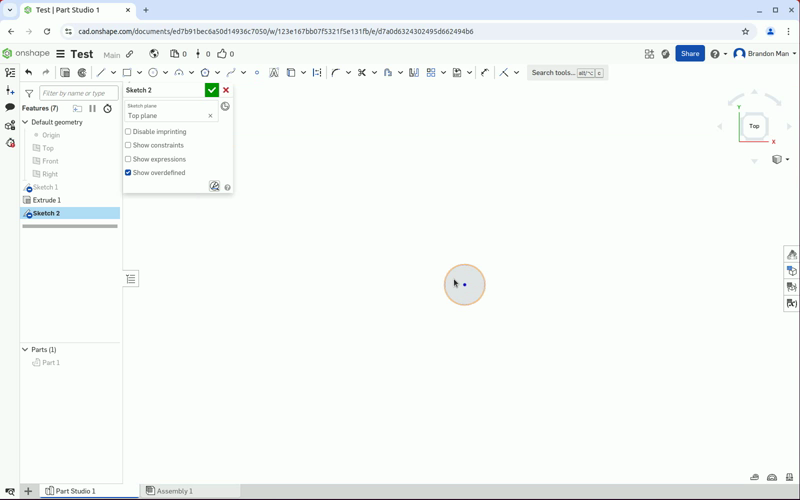
scroll(6)
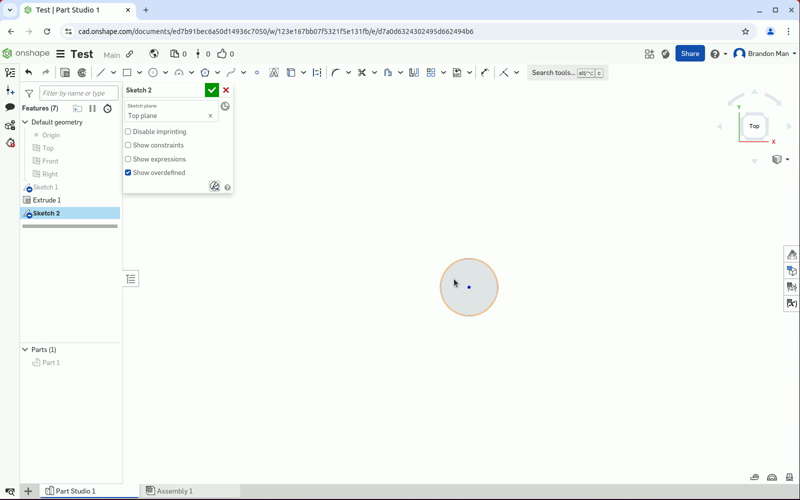
scroll(6)
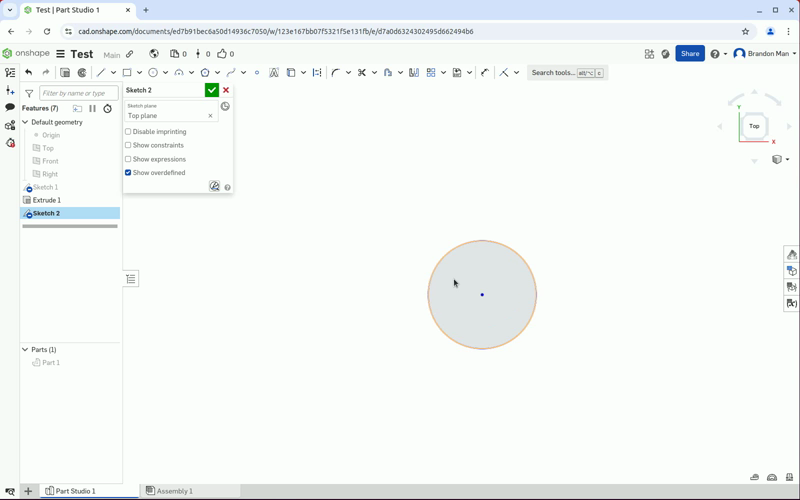
scroll(6)
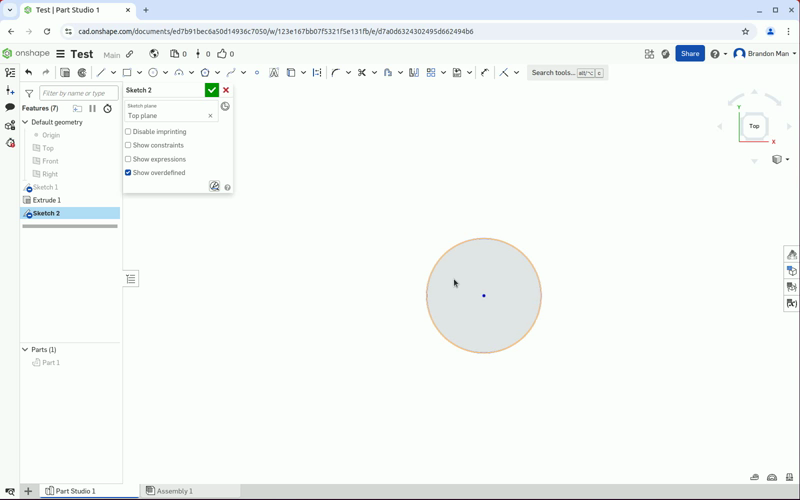
scroll(6)
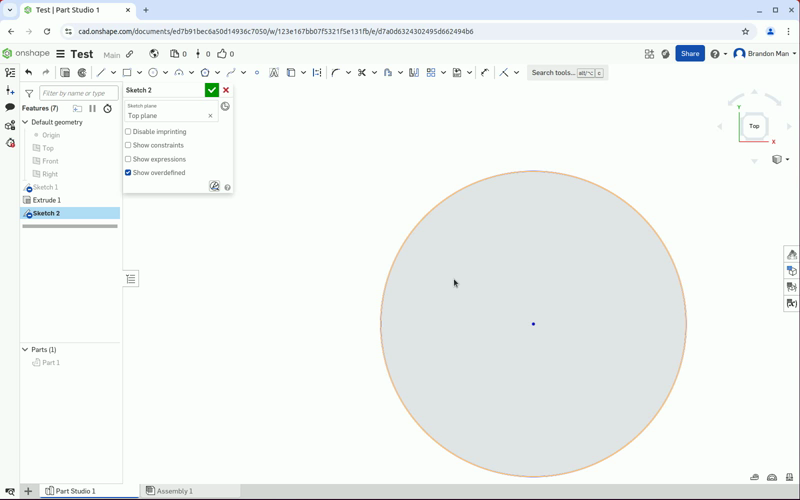
click(454, 278)
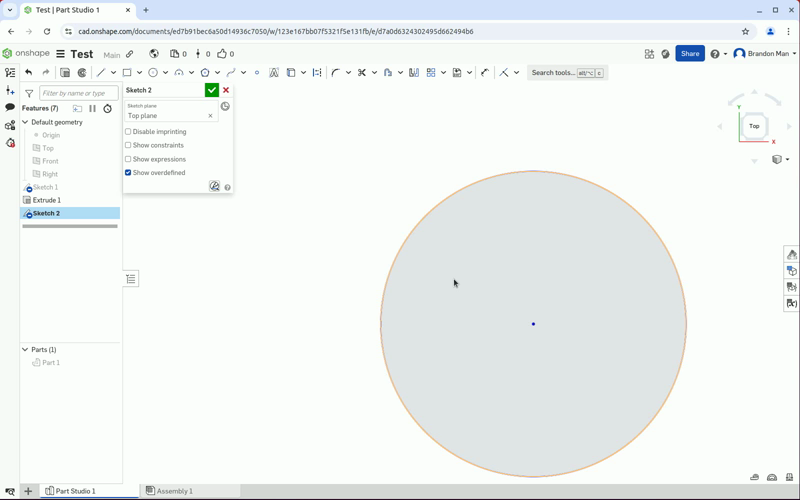
scroll(-6)
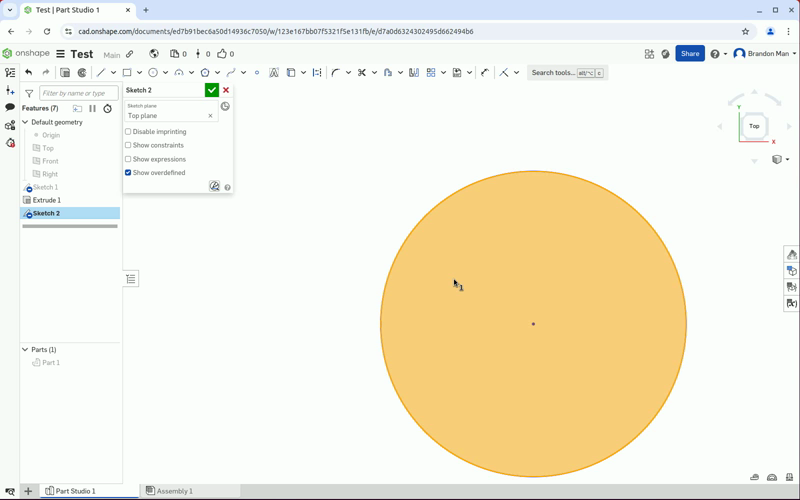
scroll(-6)
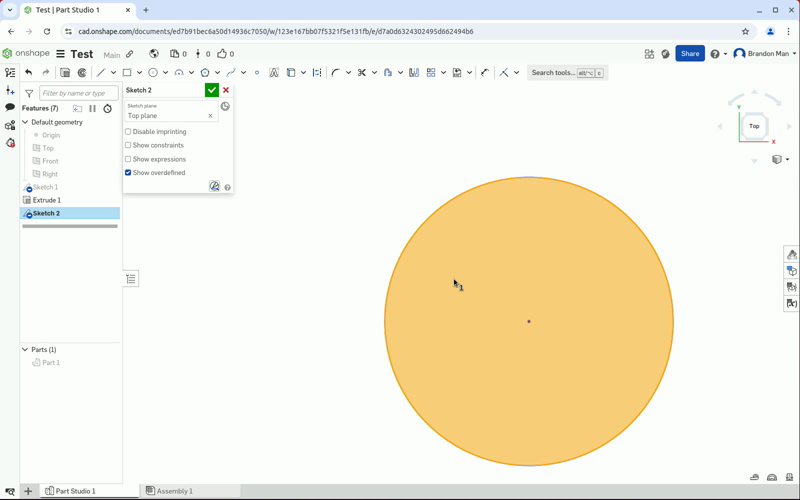
scroll(-6)
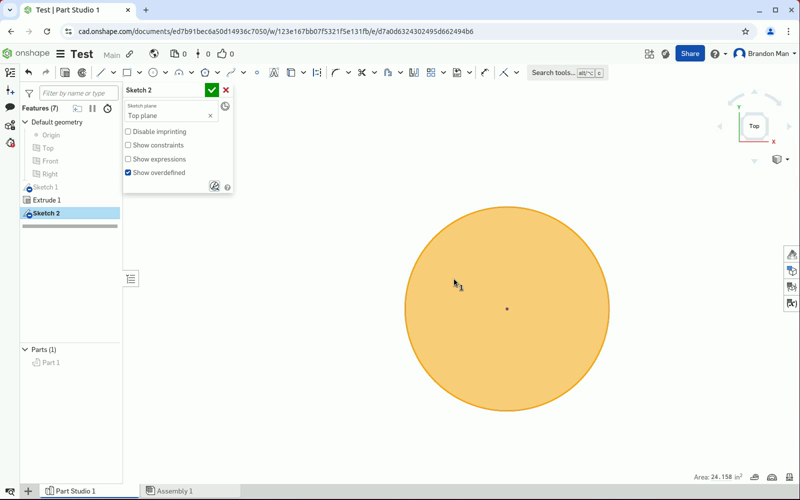
scroll(-6)
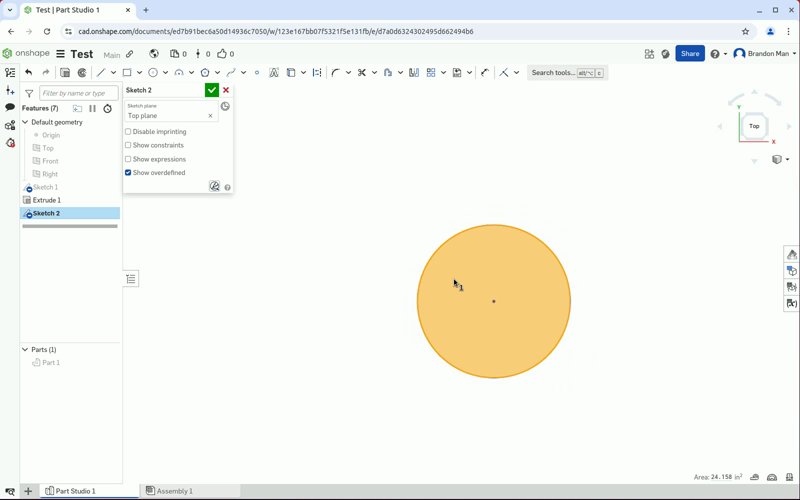
scroll(-6)
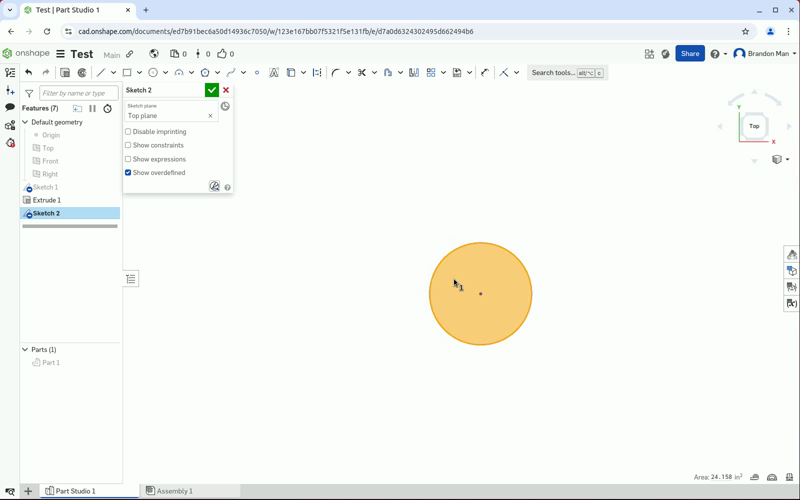
scroll(-6)
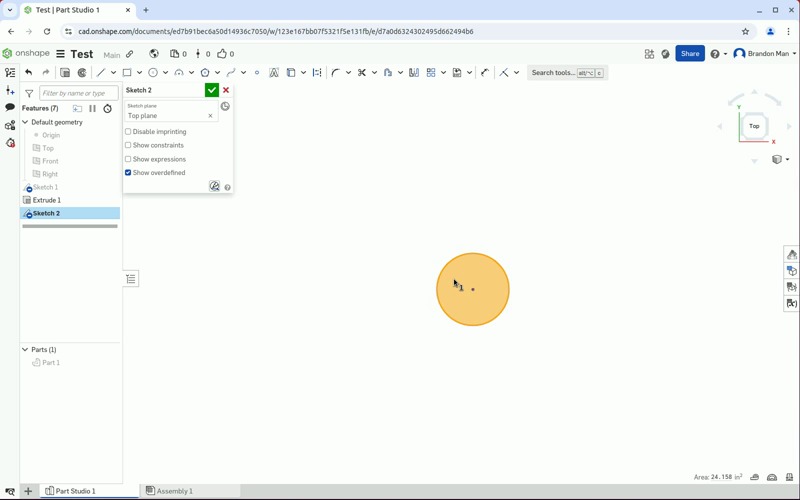
scroll(-6)
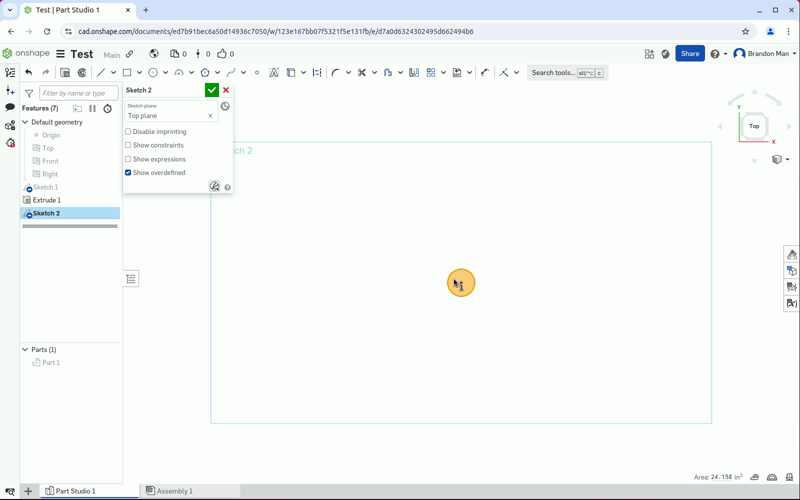
mouse_move(73, 352)
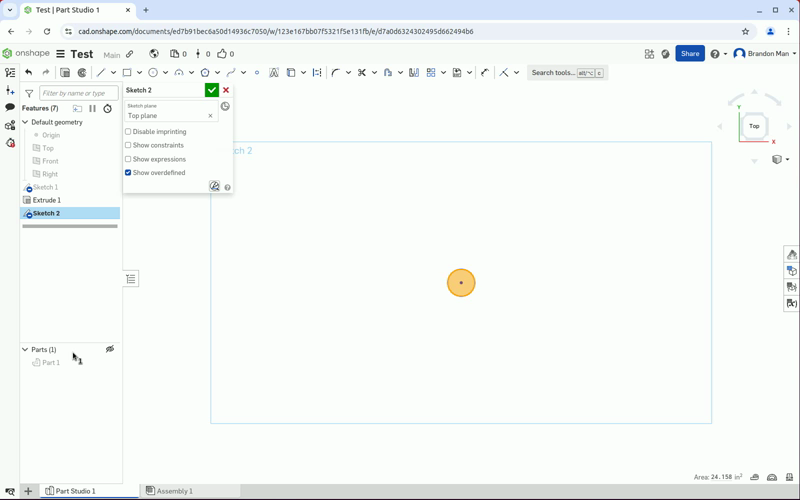
key(shift+y)
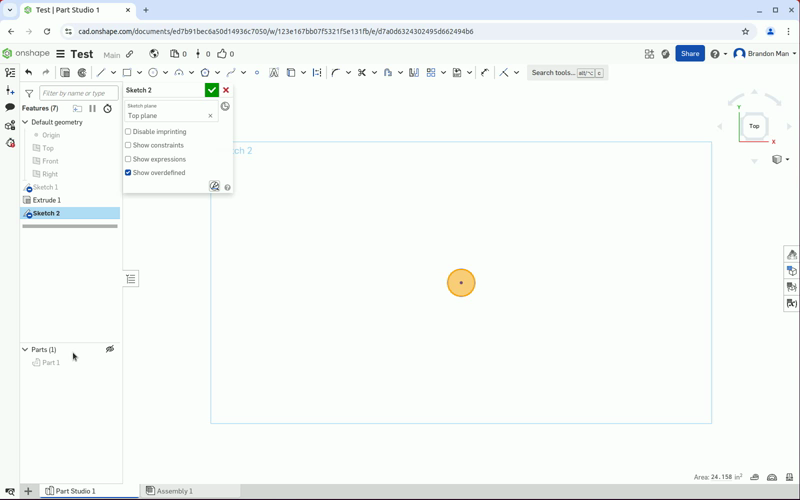
key(shift+e)
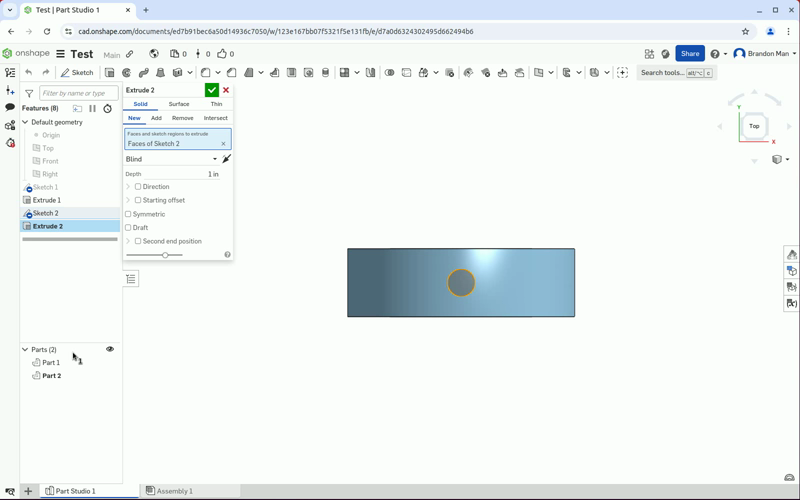
mouse_move(143, 106)
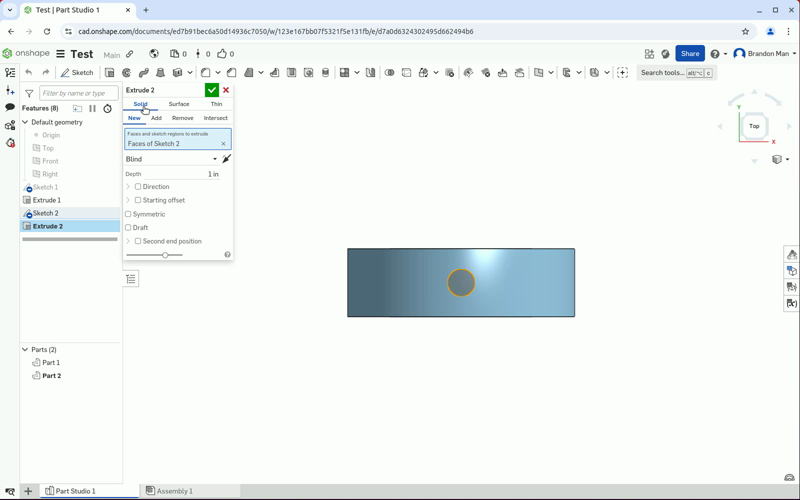
click(143, 106)
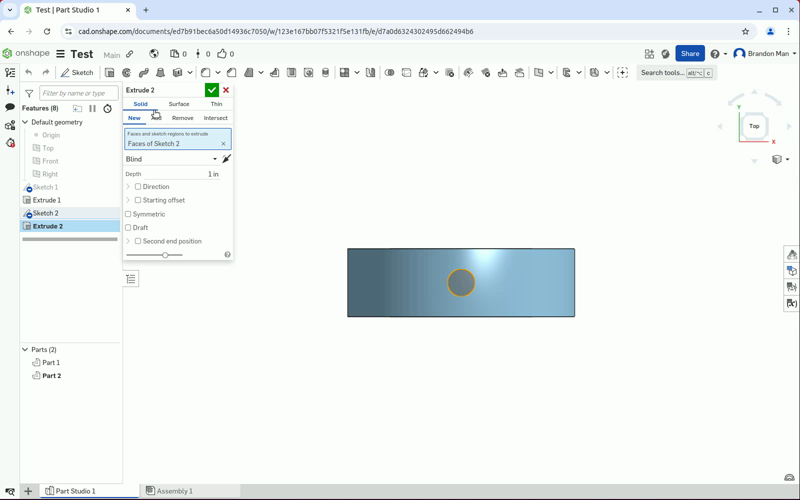
mouse_move(186, 120)
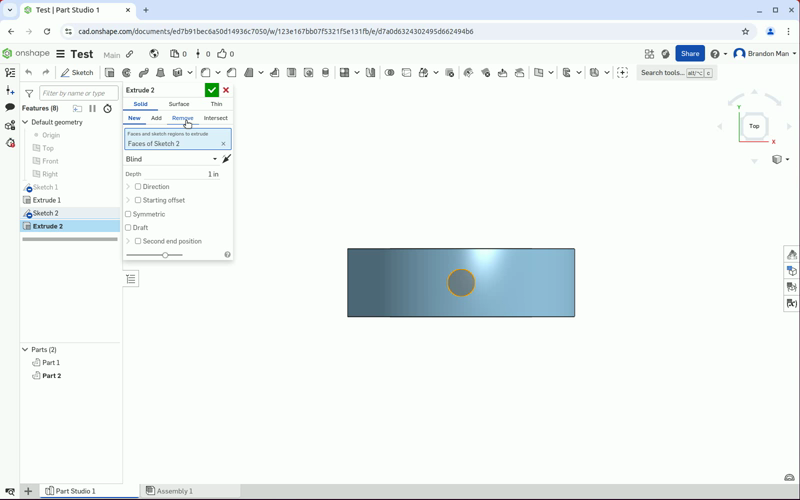
click(186, 120)
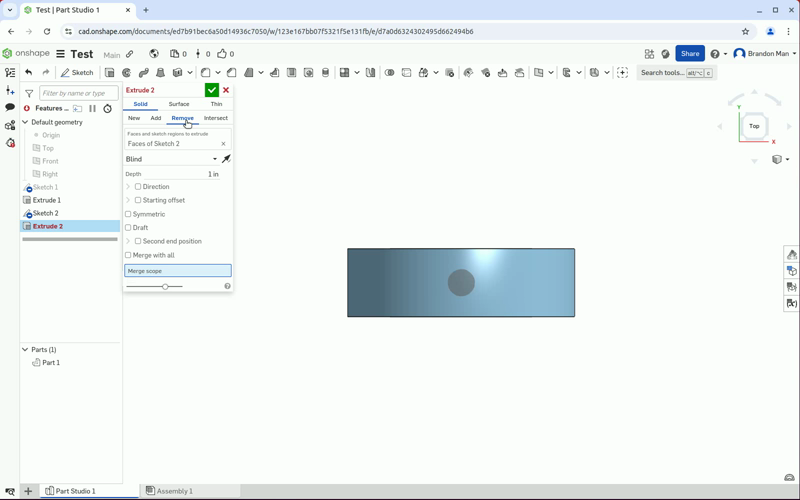
key(tab, 4)
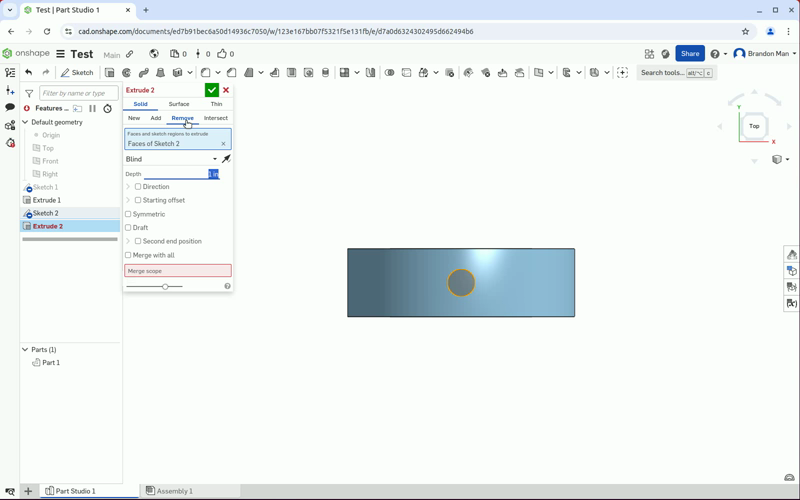
text(-57.77)
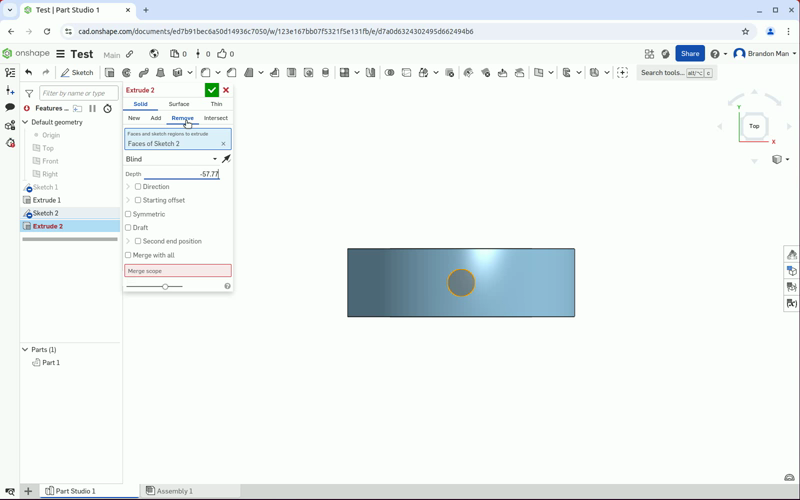
key(tab, 3)
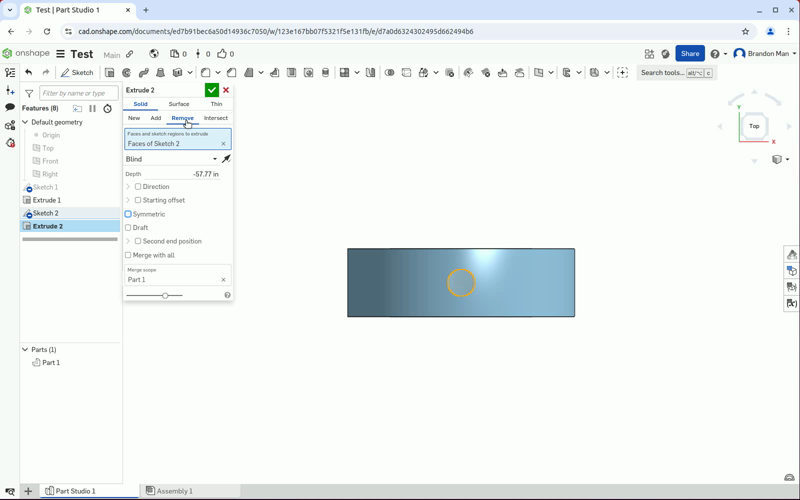
key(space)
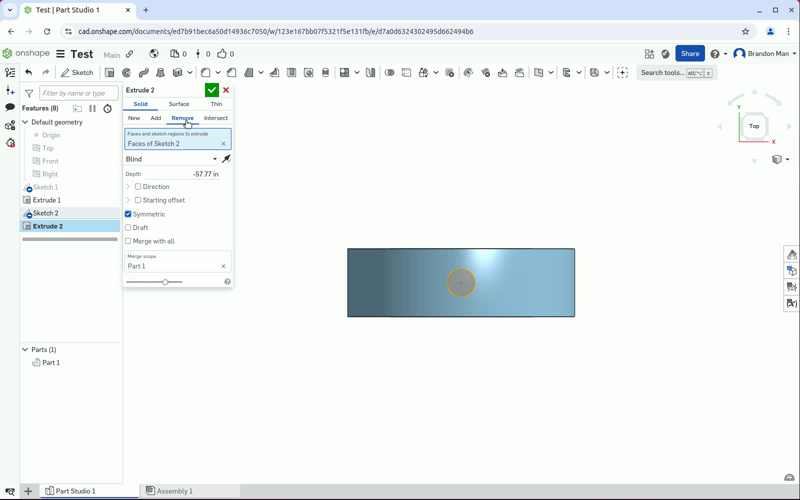
key(tab, 2)
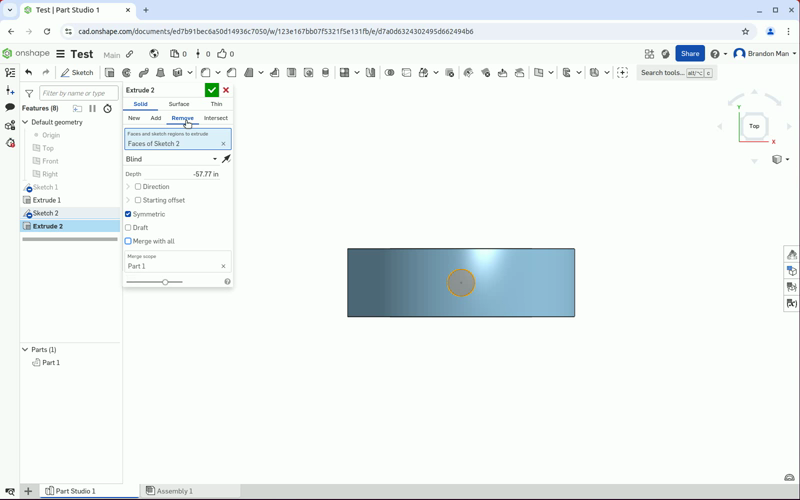
key(space)
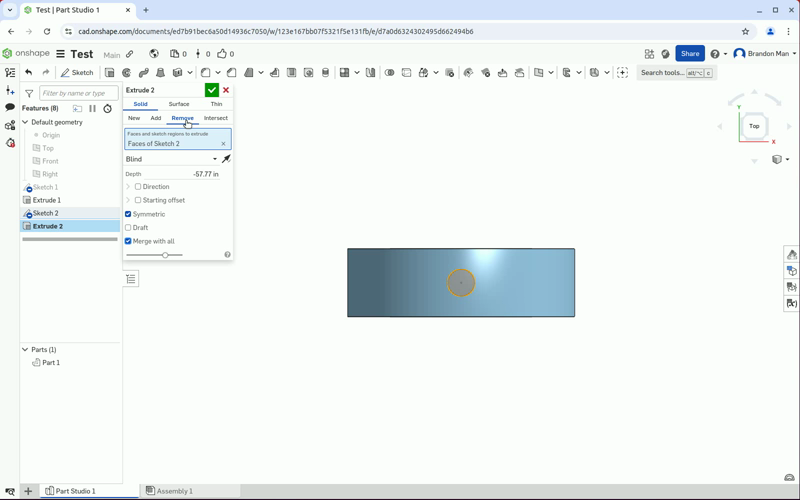
key(enter)
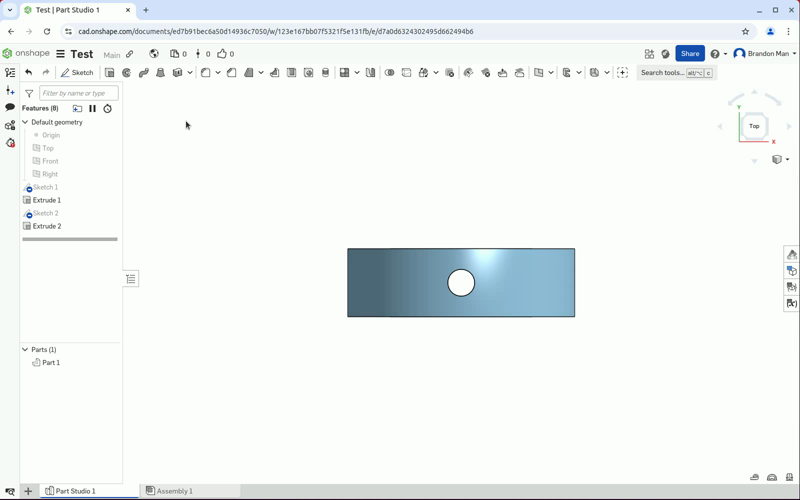
key(shift+h)
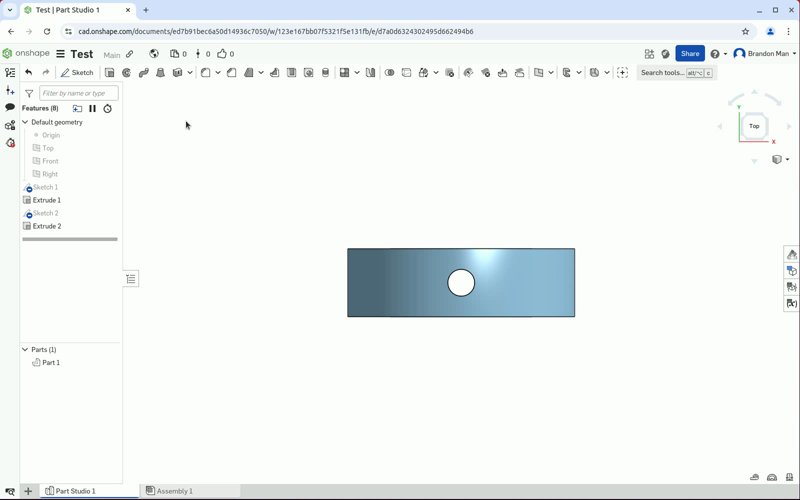
key(shift+h)
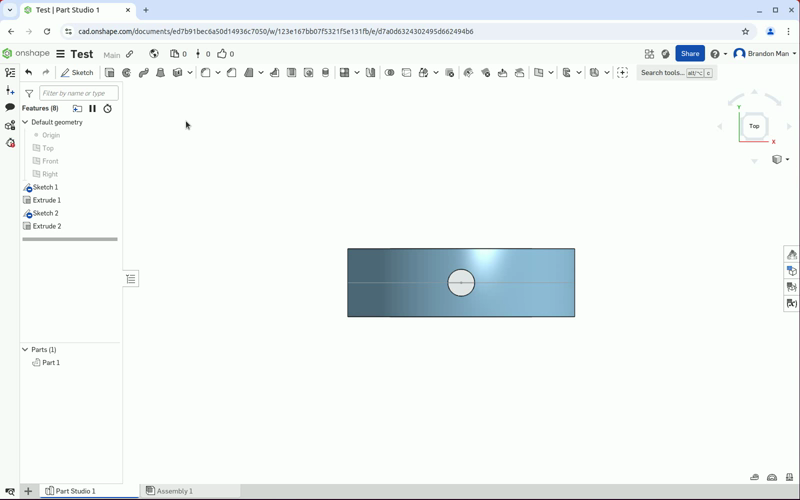
key(shift+7)
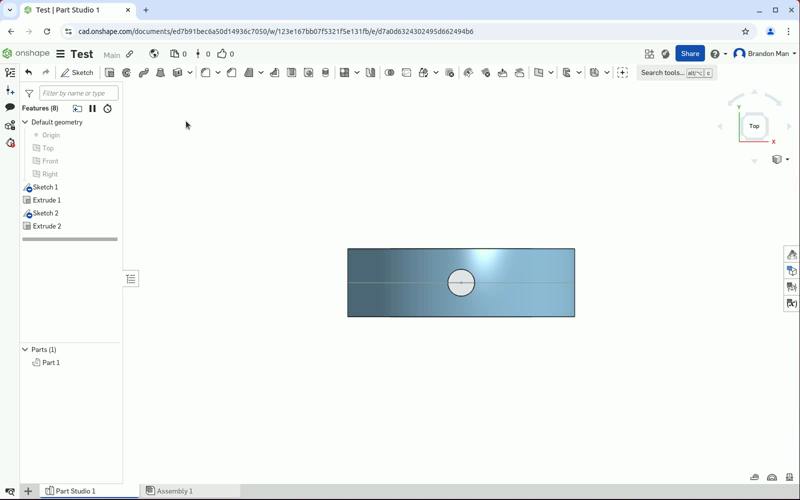
key(up, 3)
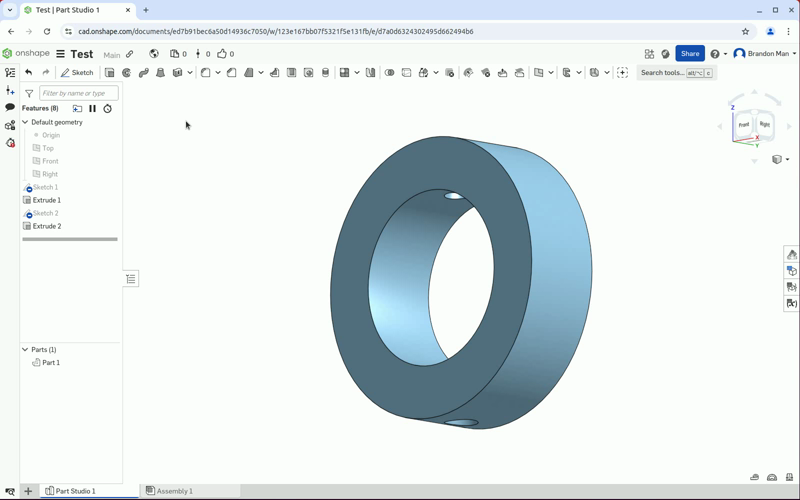
key(left, 3)
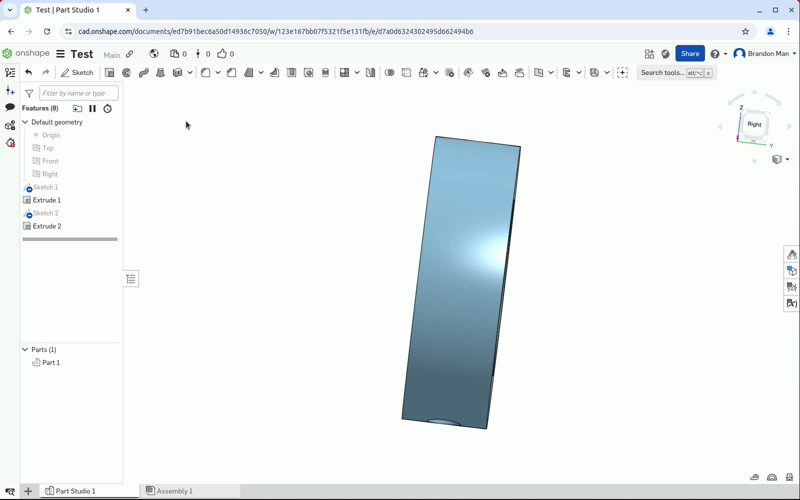
key(right, 3)
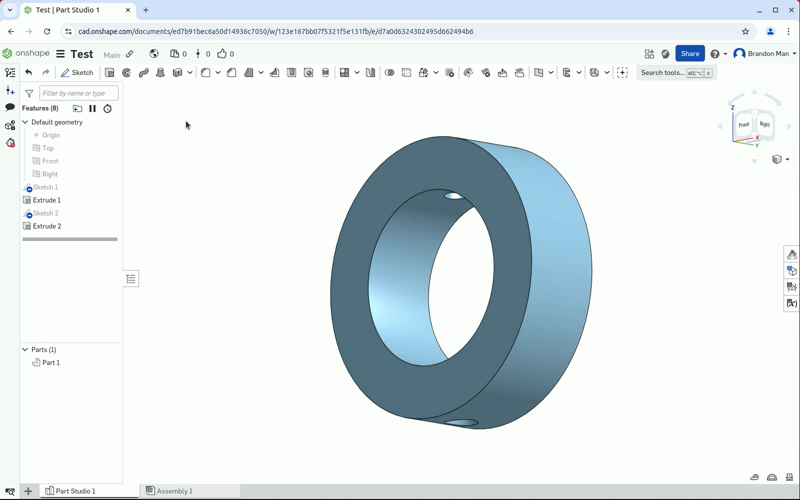
key(down, 3)
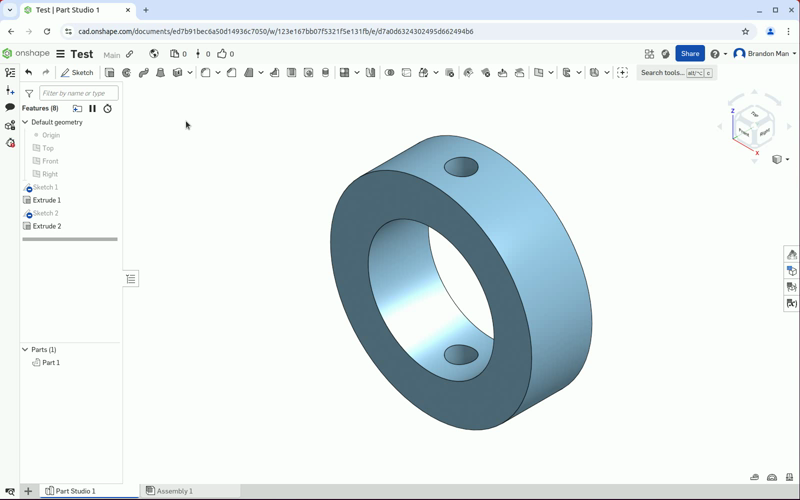
mouse_move(73, 189)
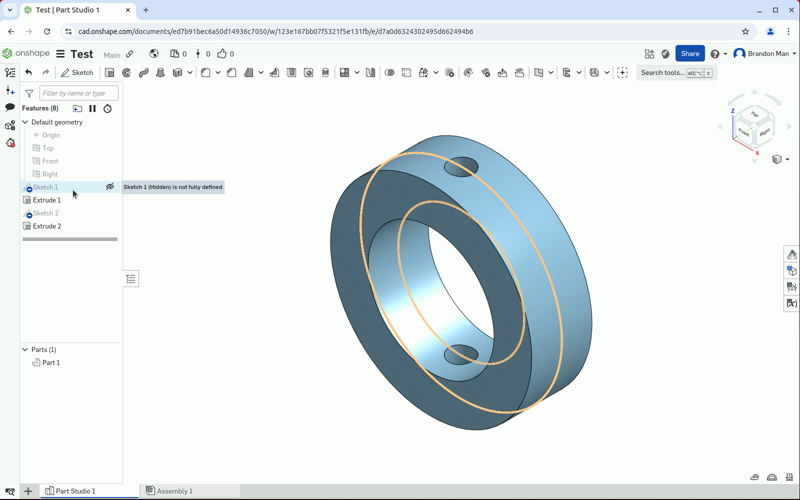
click(73, 189)